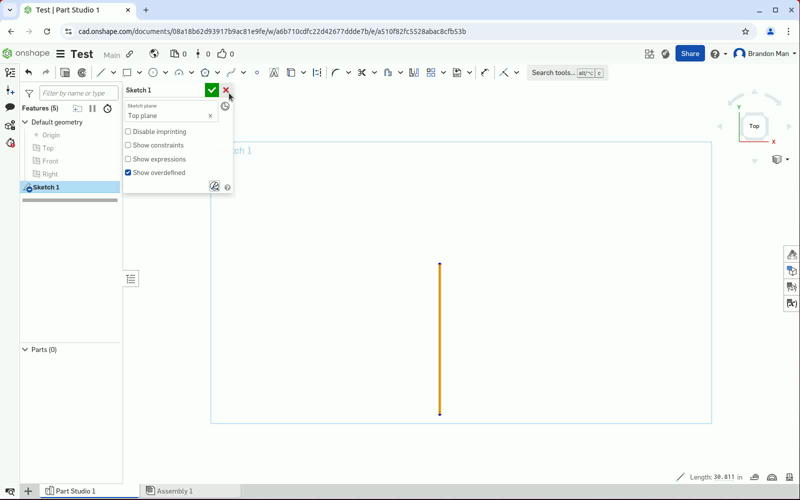
key(shift+h)
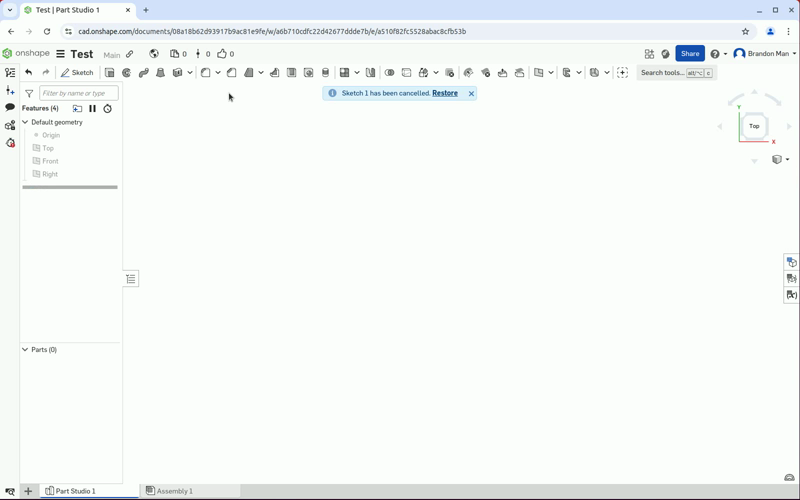
mouse_move(73, 352)
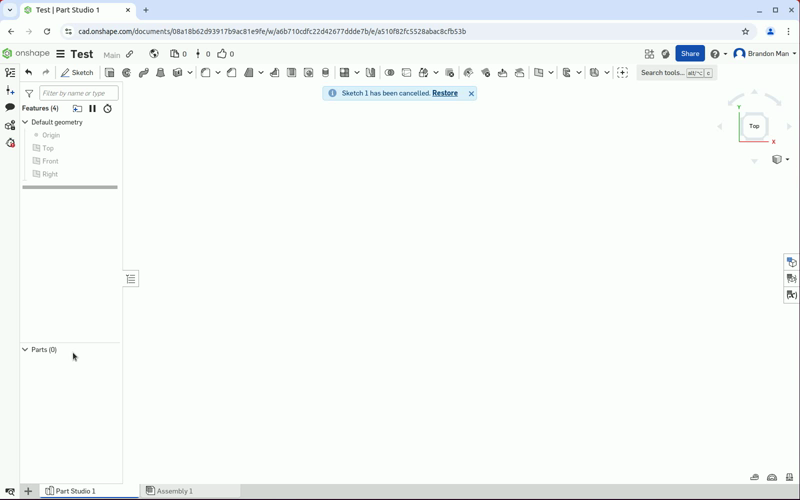
key(y)
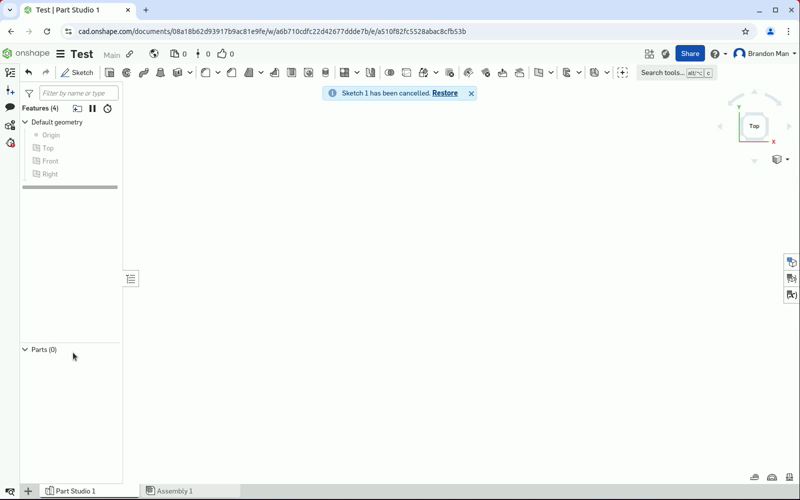
key(shift+p)
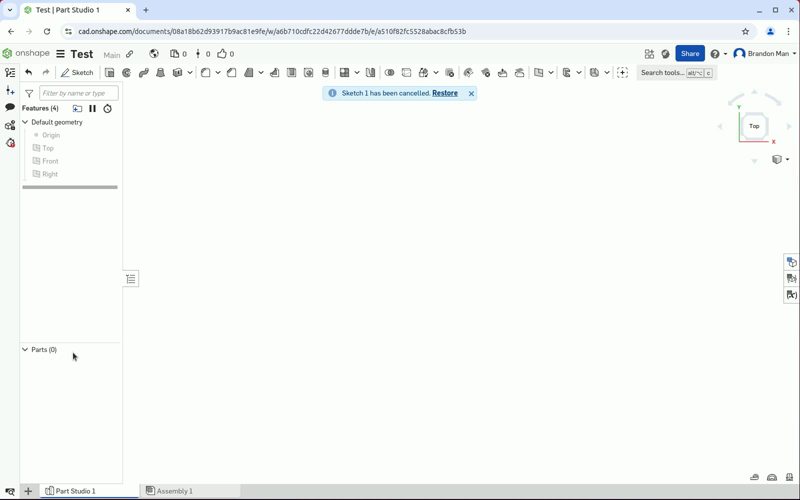
key(space)
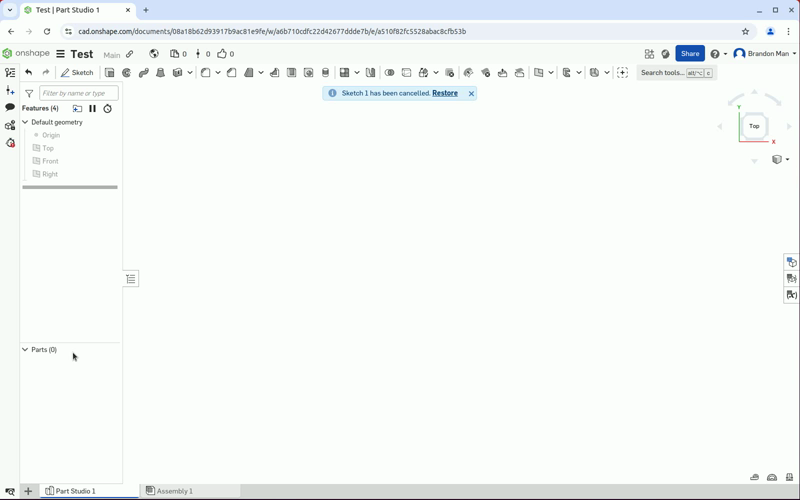
key_down(shift)
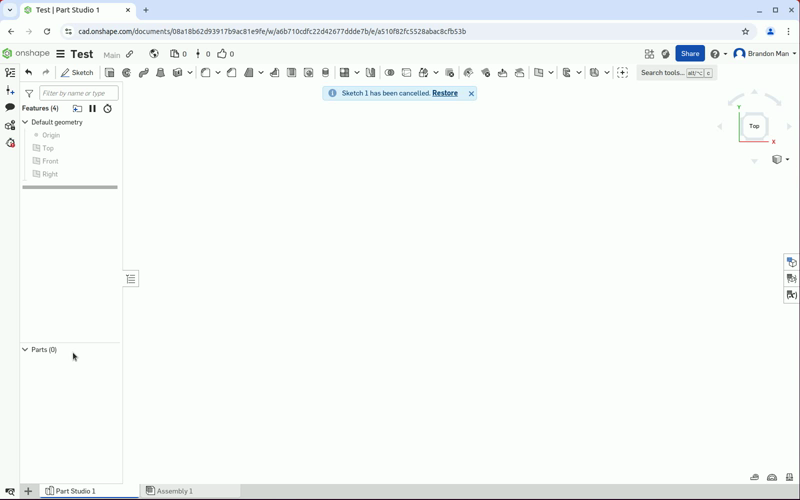
key(up)
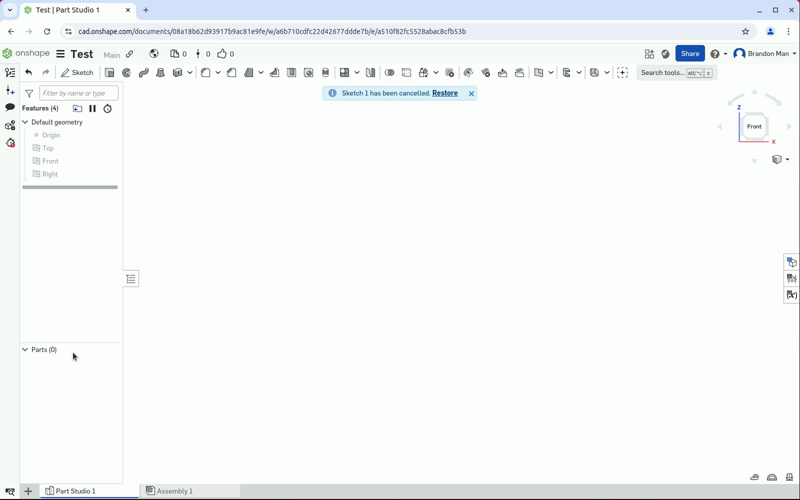
key_up(shift)
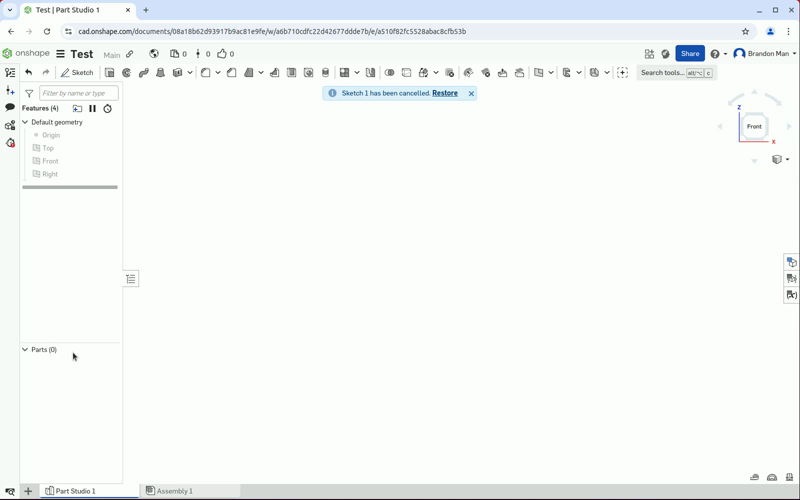
mouse_move(73, 352)
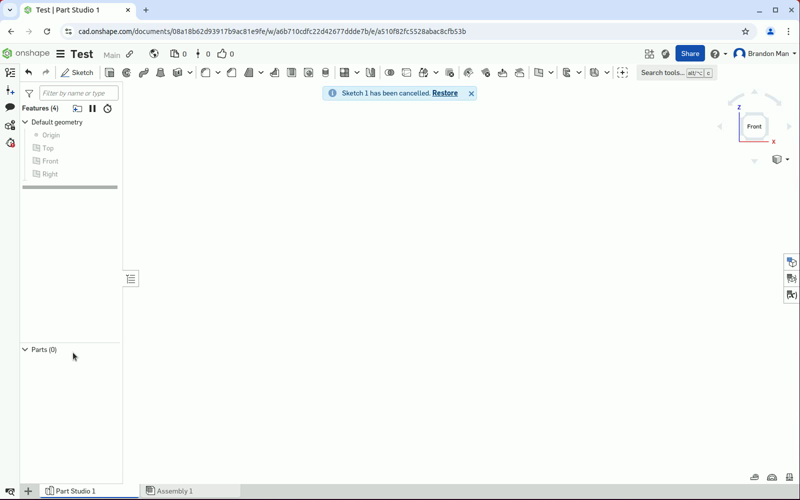
key(shift+y)
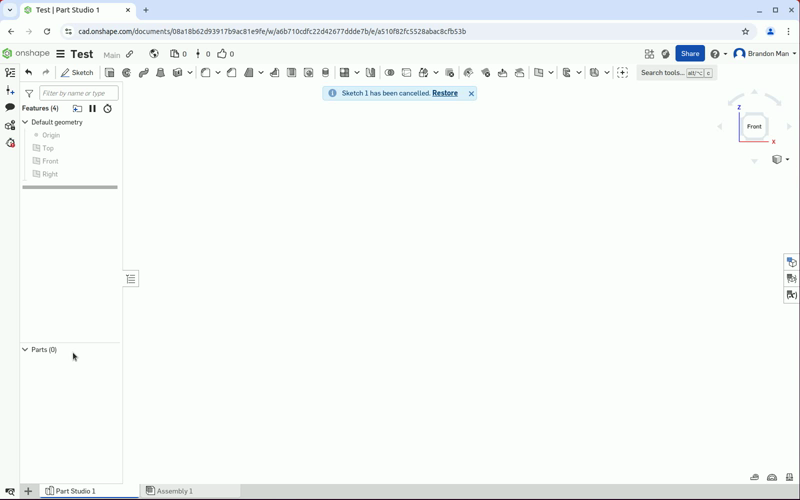
key(shift+s)
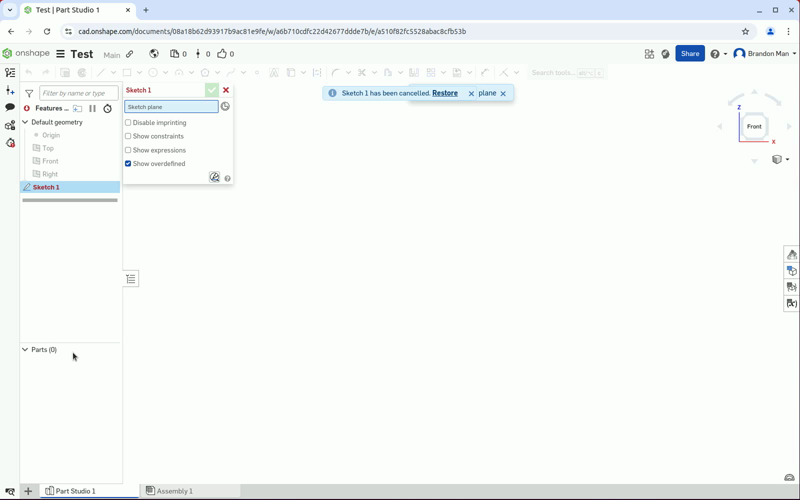
mouse_move(73, 163)
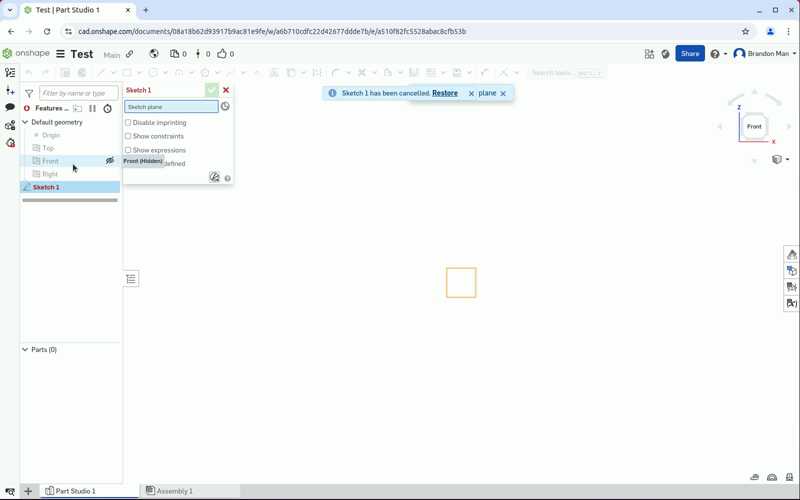
click(73, 163)
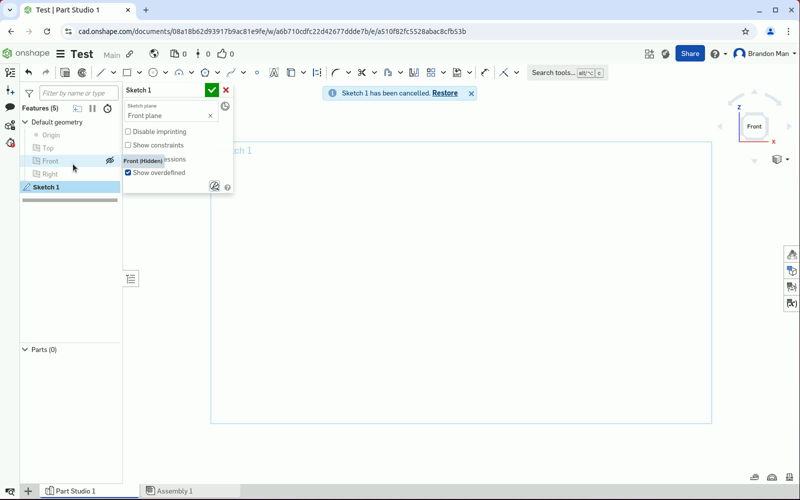
mouse_move(73, 352)
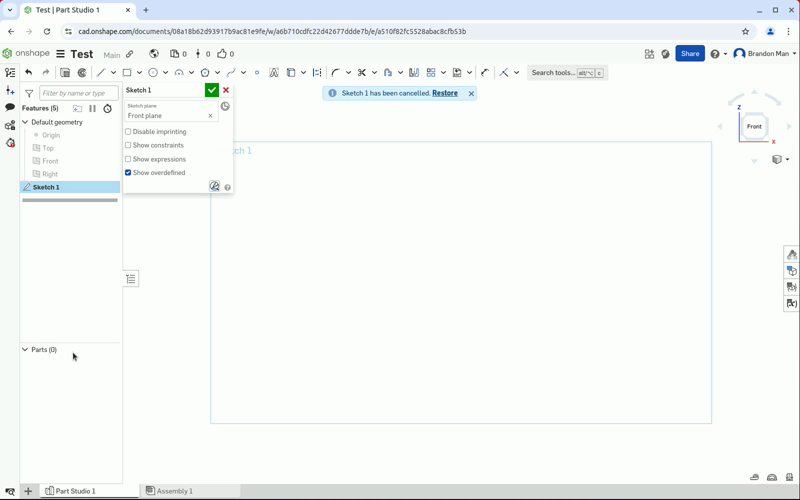
key(y)
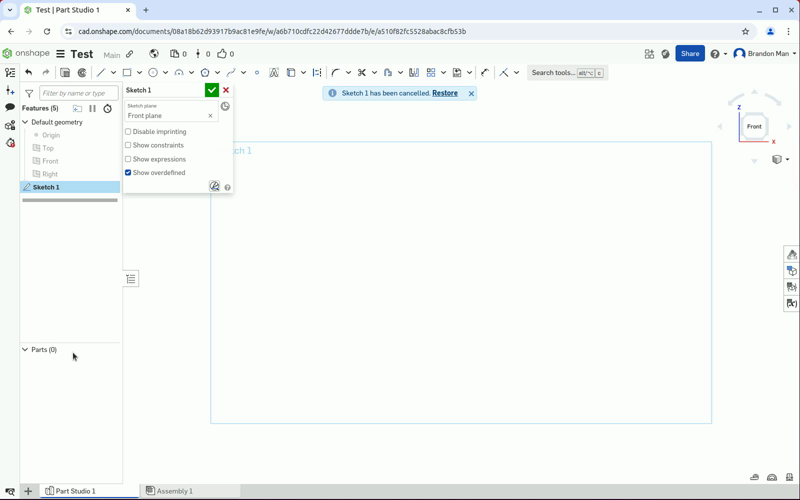
key(l)
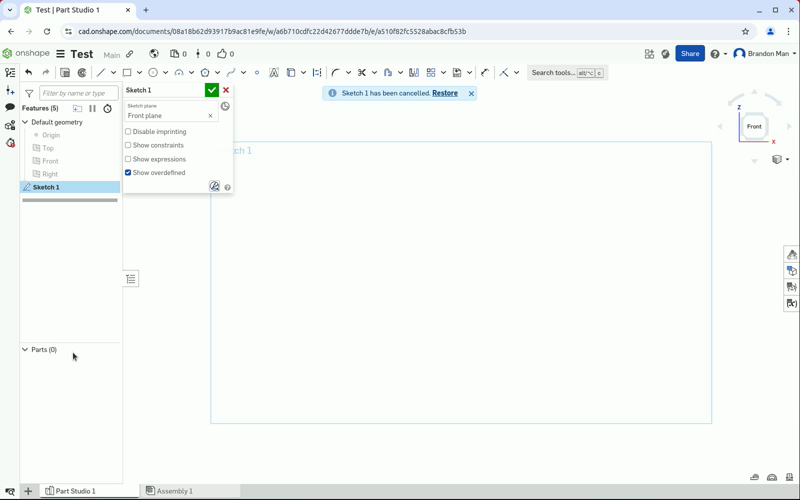
key_down(shift)
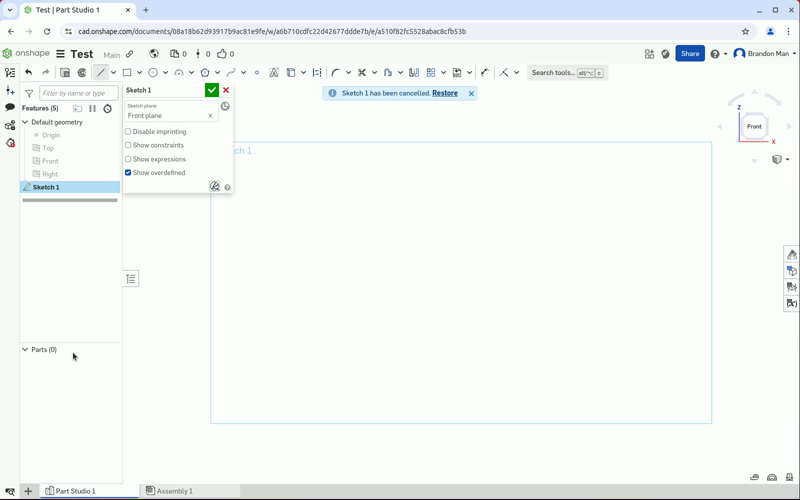
mouse_move(348, 395)
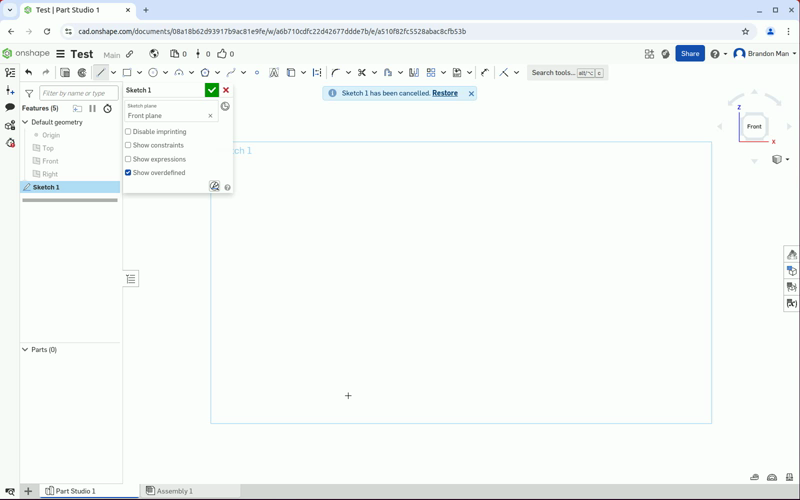
click(348, 395)
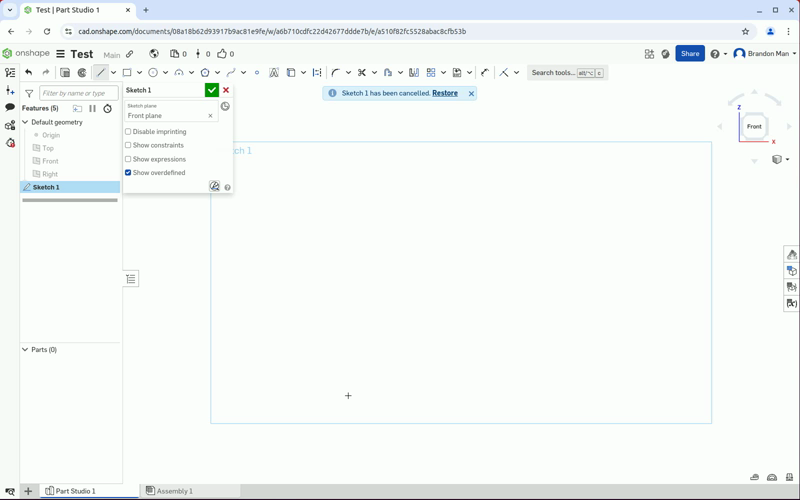
key_up(shift)
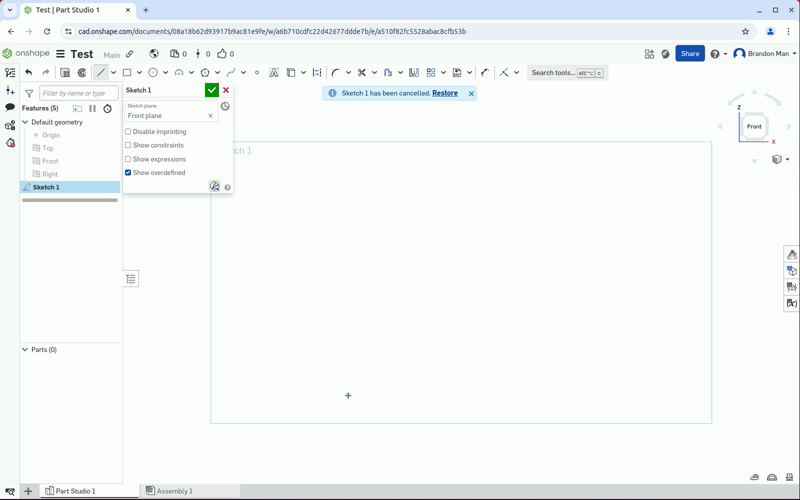
key_down(shift)
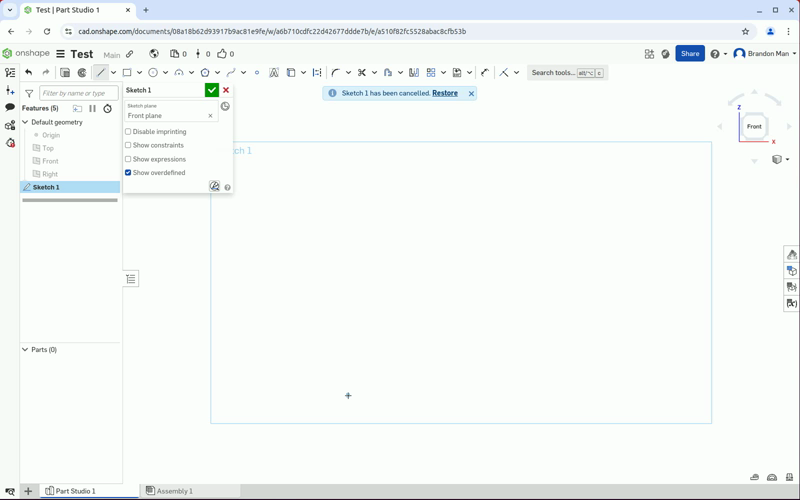
mouse_move(572, 395)
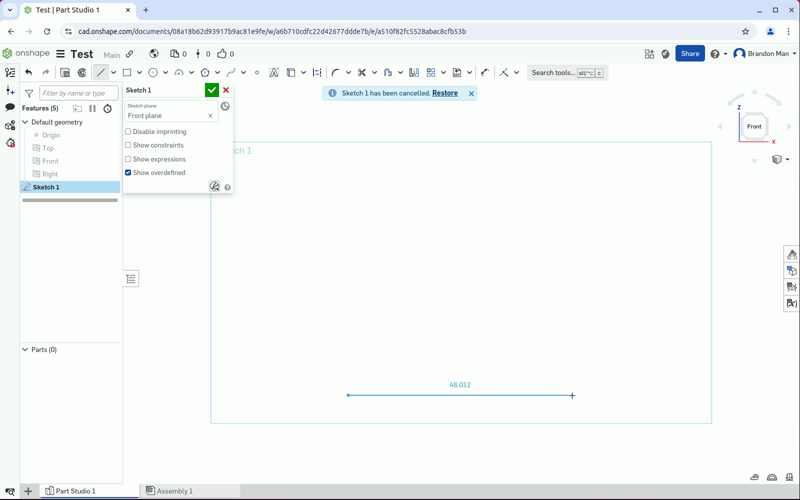
click(572, 395)
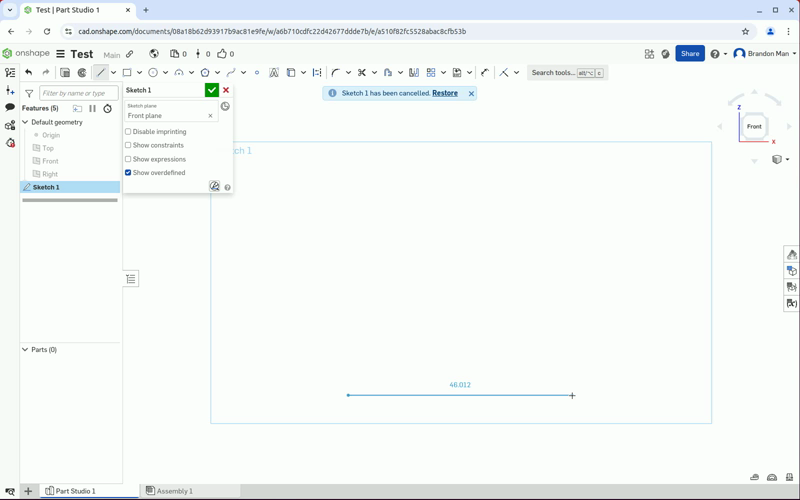
key_up(shift)
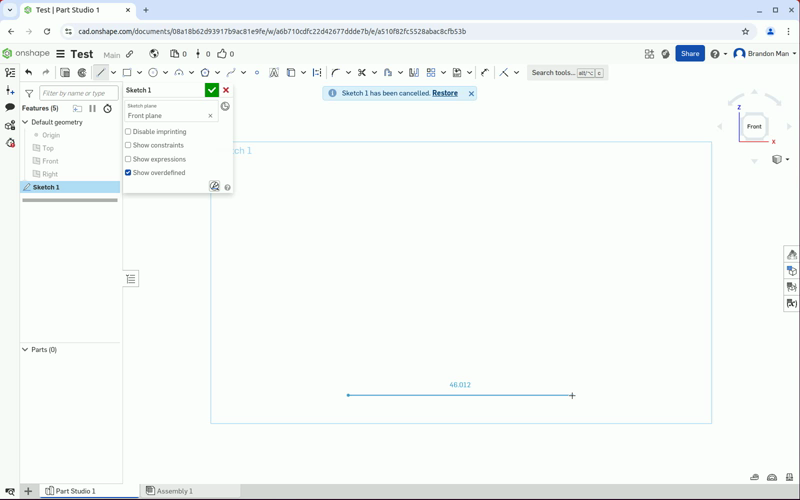
key_down(shift)
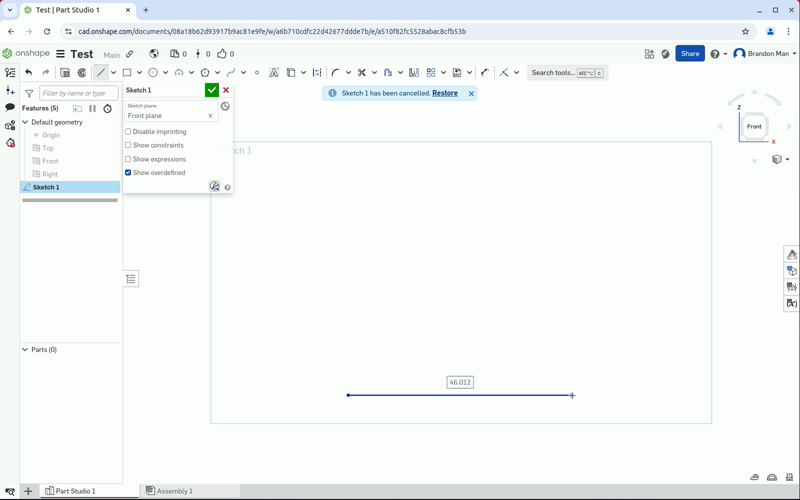
mouse_move(572, 171)
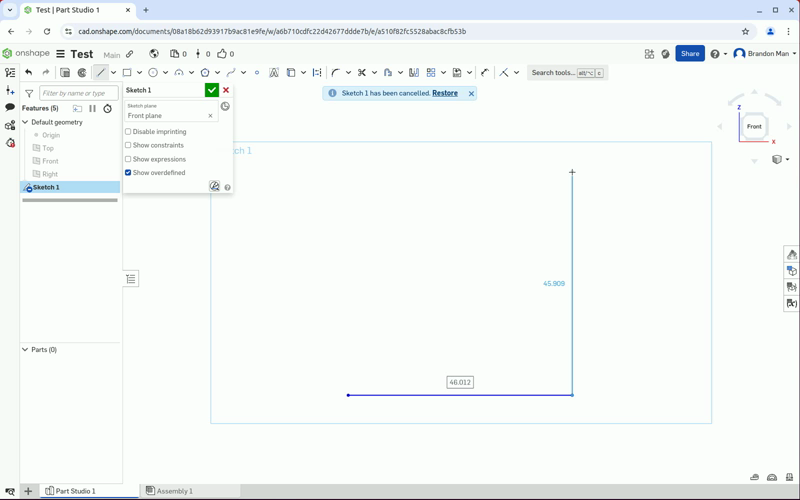
click(572, 171)
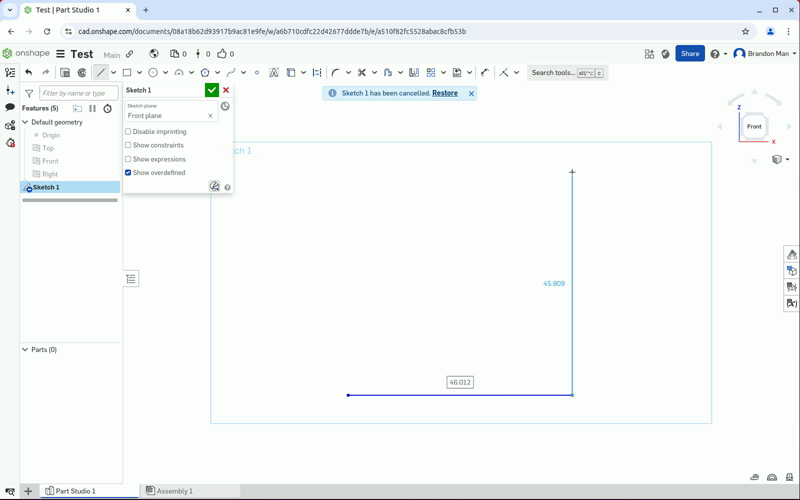
key_up(shift)
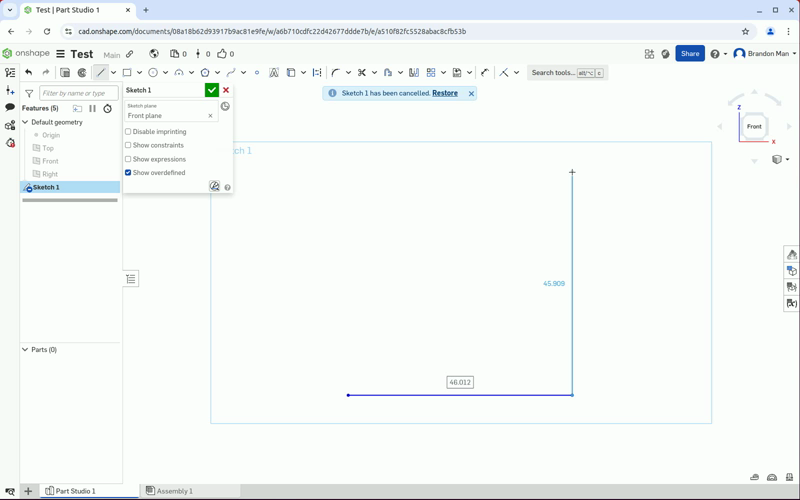
key_down(shift)
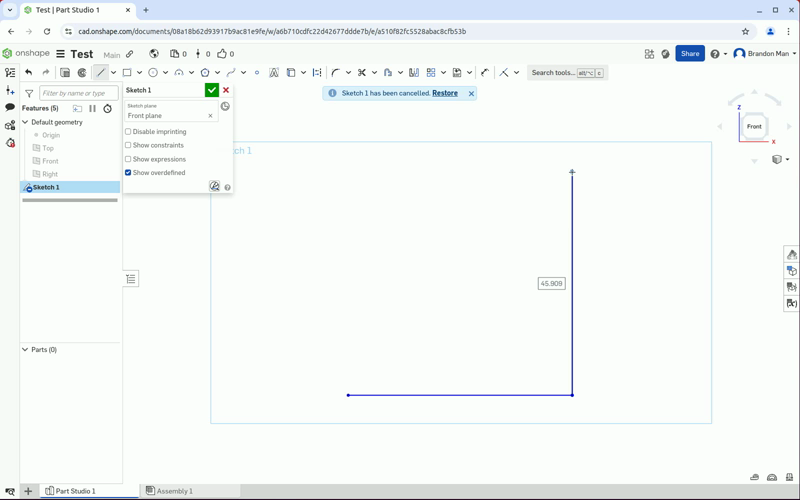
mouse_move(348, 171)
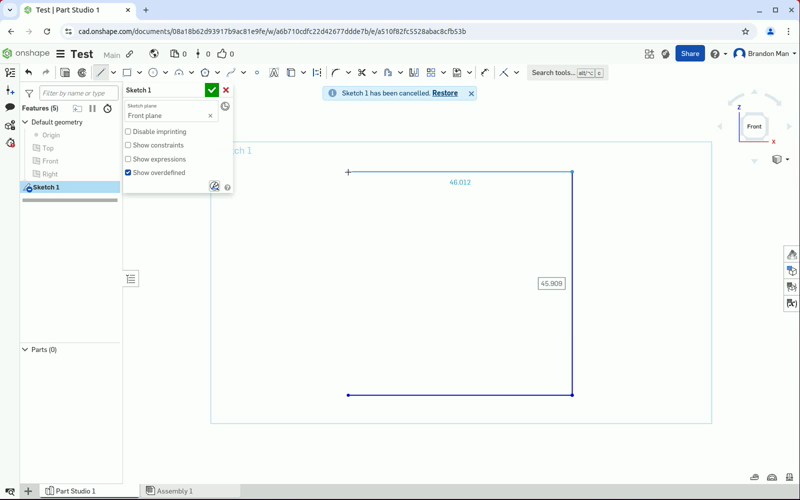
click(348, 171)
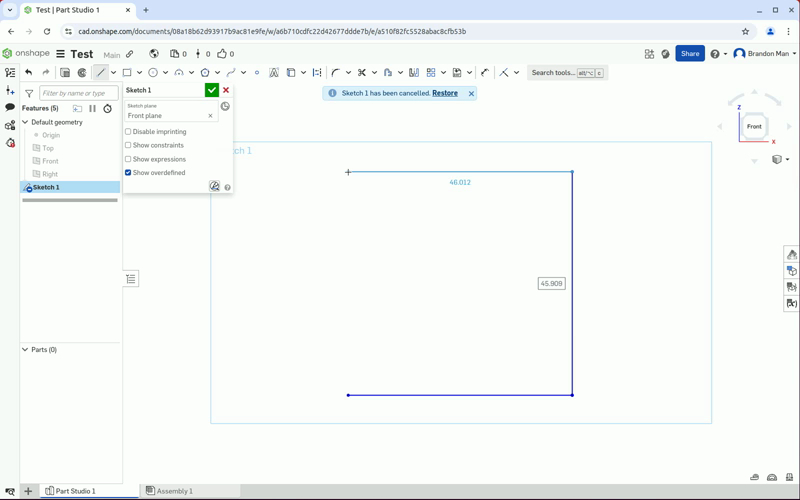
key_up(shift)
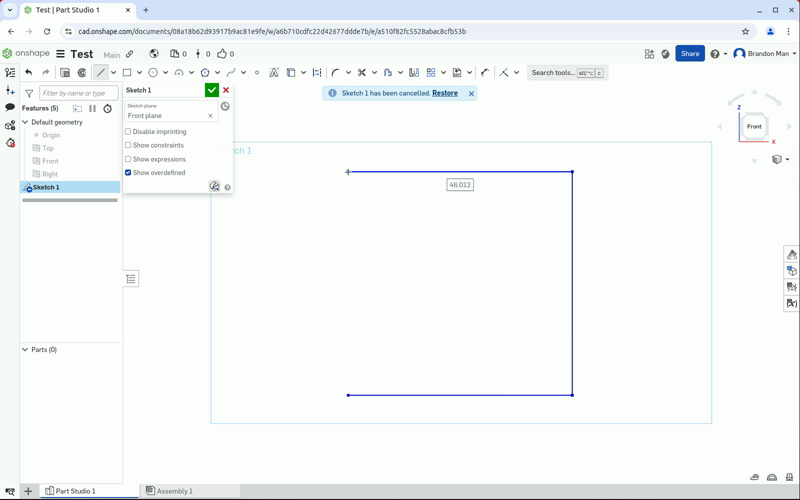
key_down(shift)
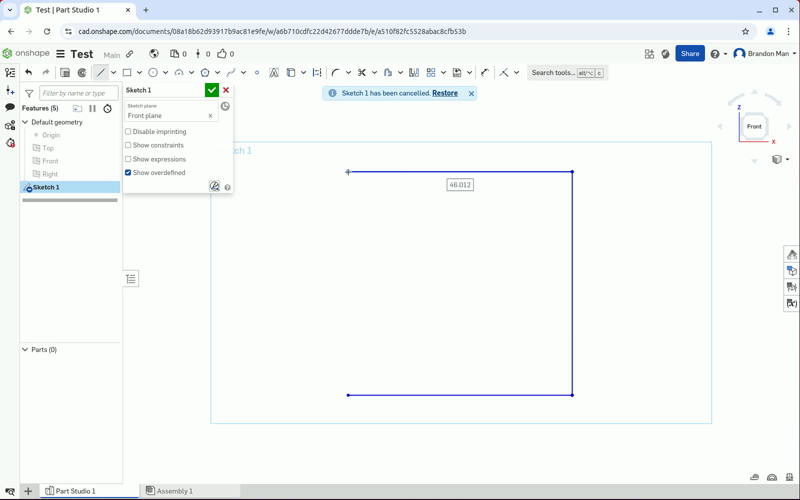
mouse_move(348, 395)
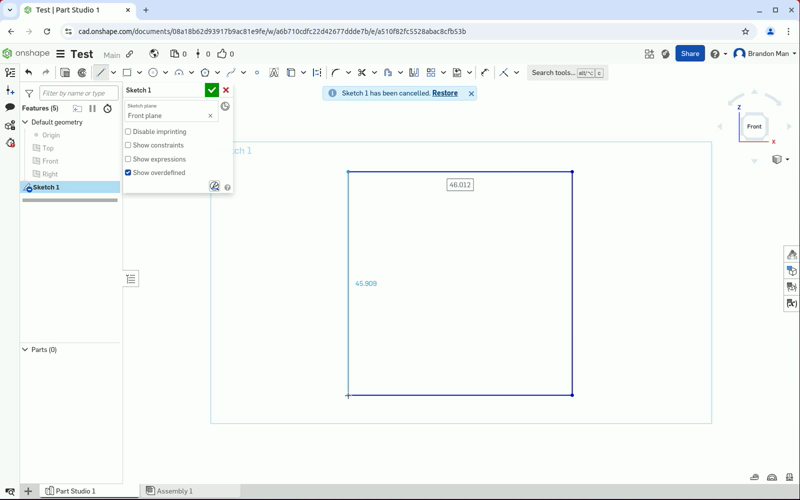
key_up(shift)
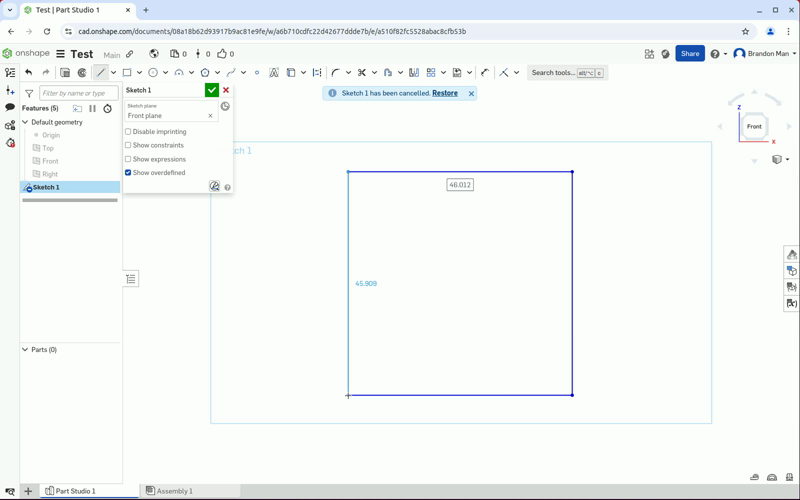
click(348, 395)
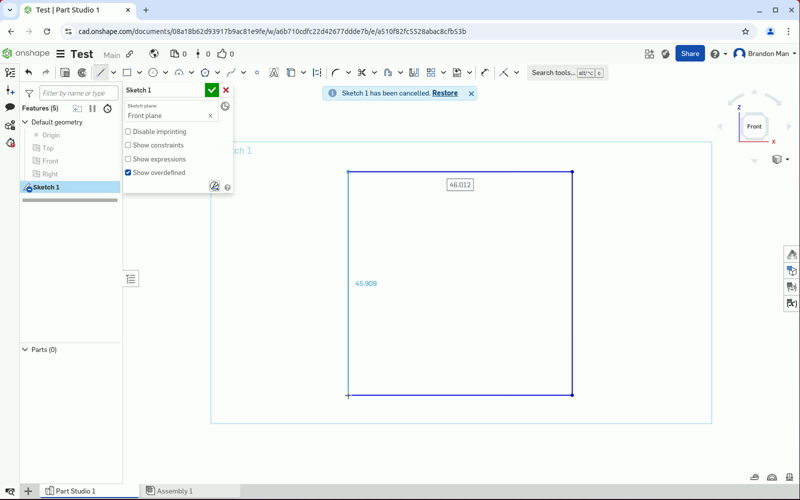
key(esc)
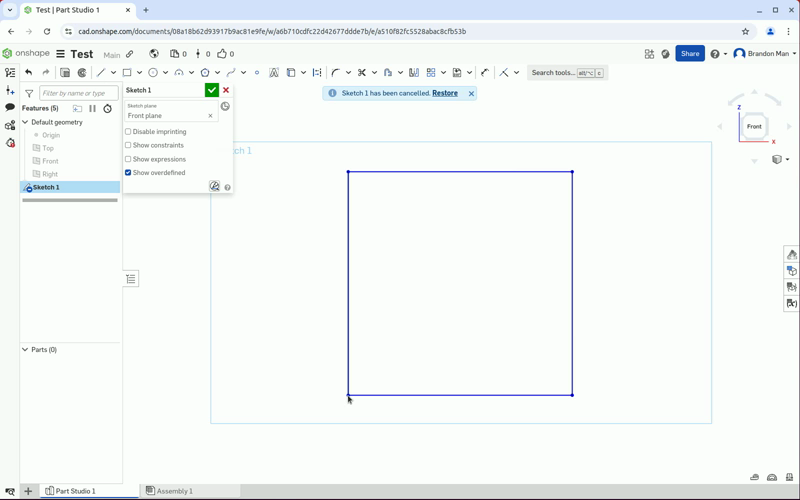
mouse_move(448, 272)
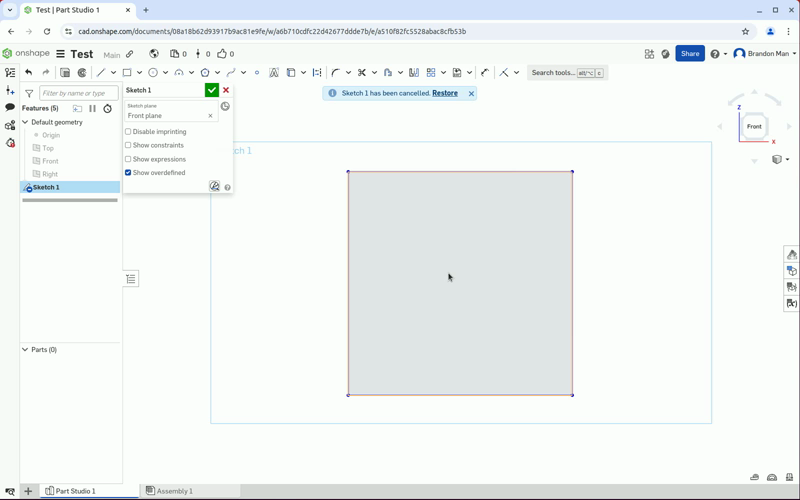
click(448, 272)
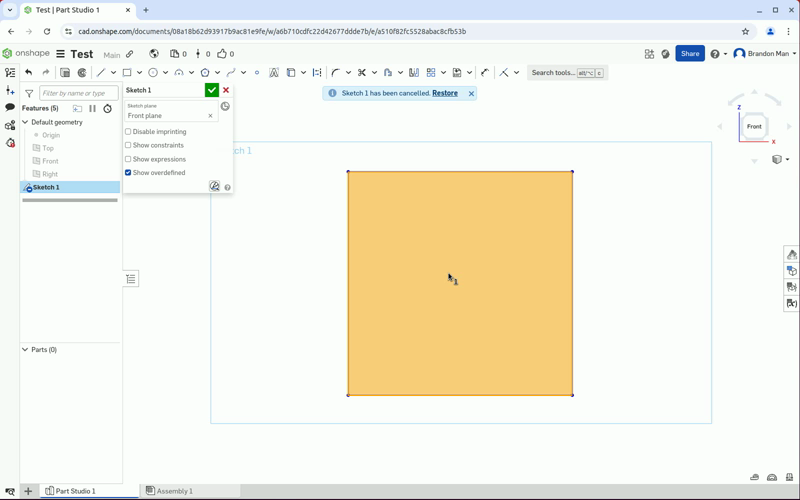
mouse_move(73, 352)
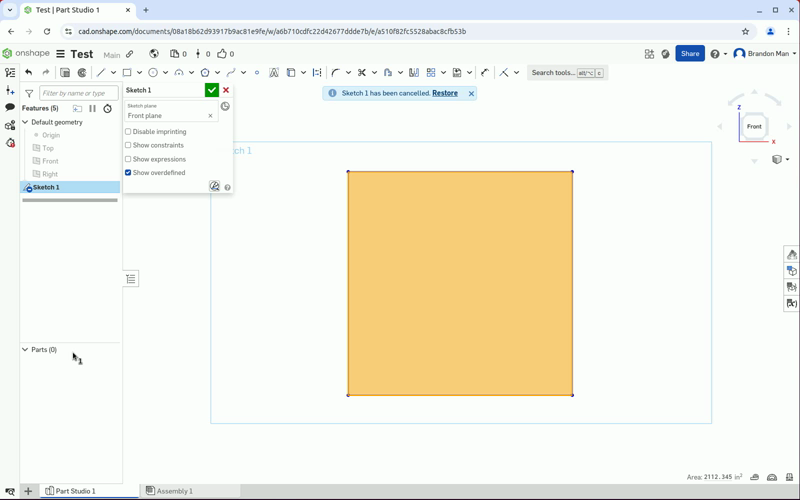
key(shift+y)
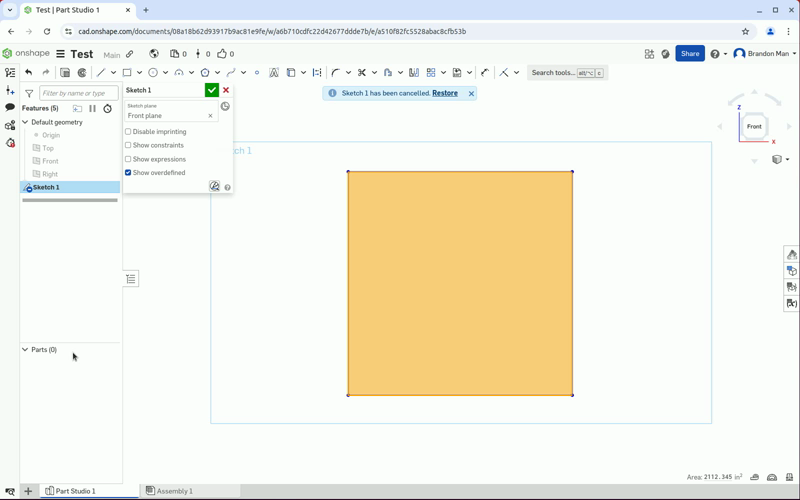
key(shift+e)
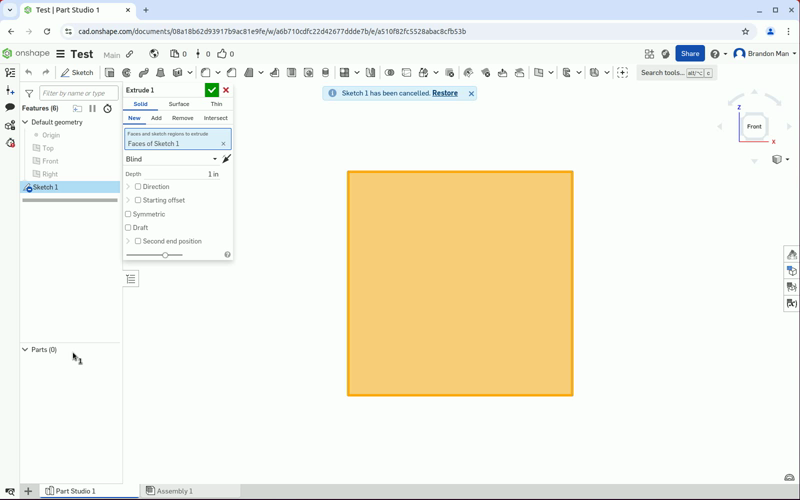
mouse_move(143, 106)
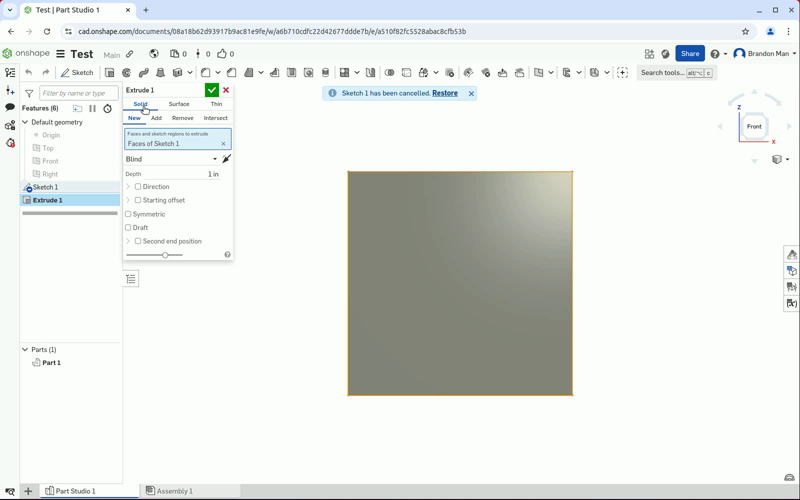
click(143, 106)
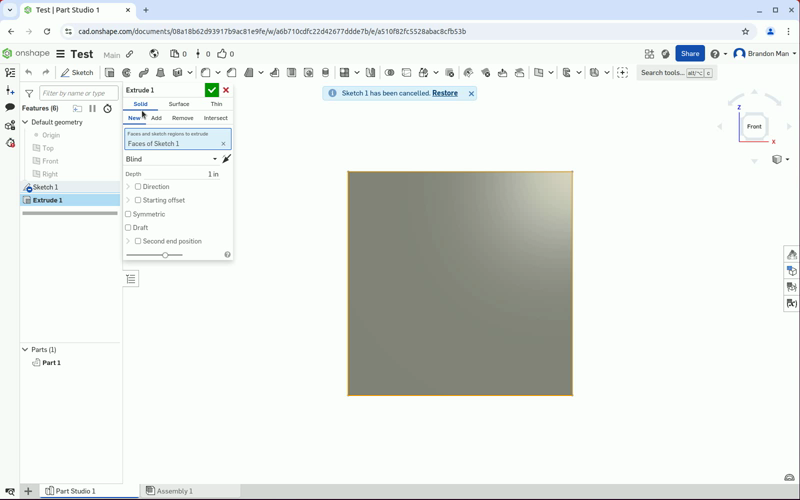
mouse_move(137, 120)
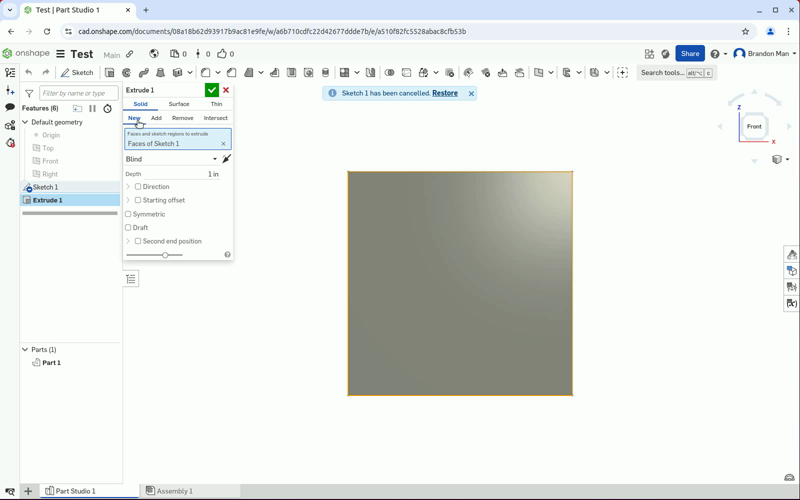
click(137, 120)
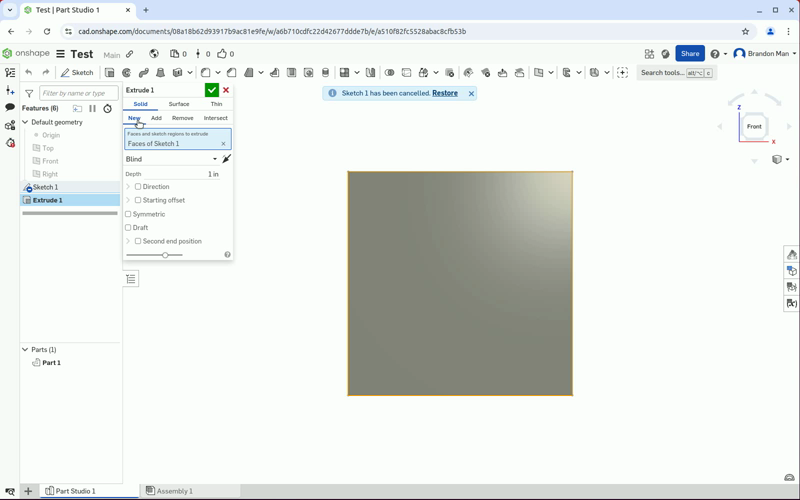
key(tab, 4)
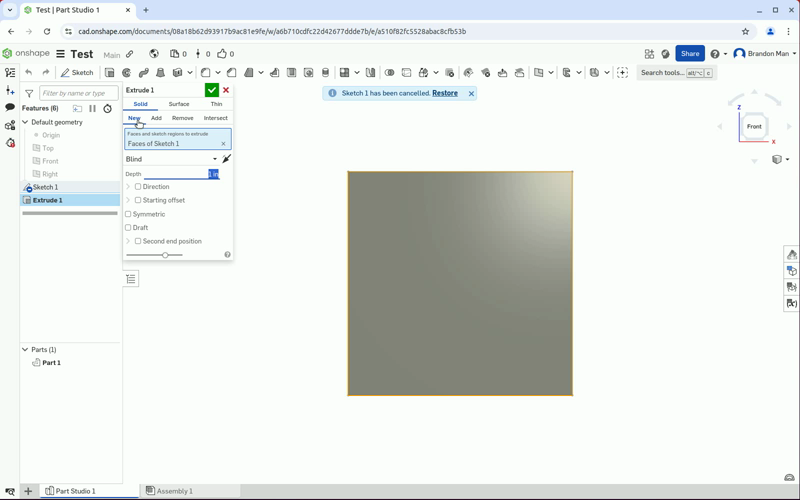
text(11.554)
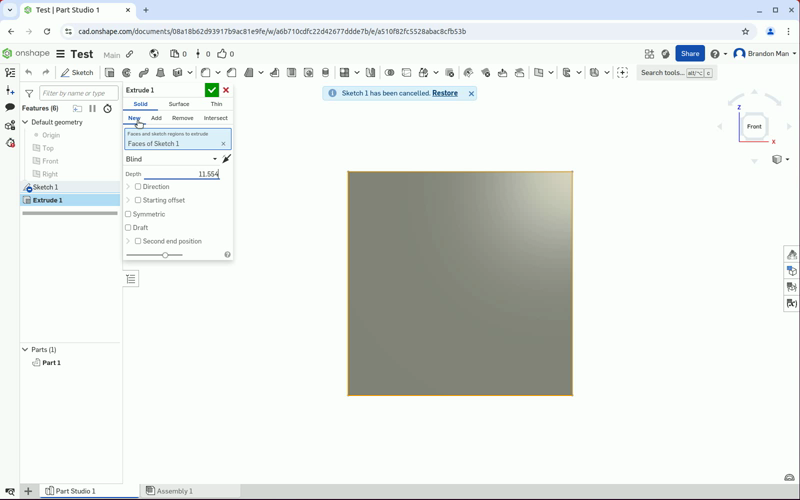
key(enter)
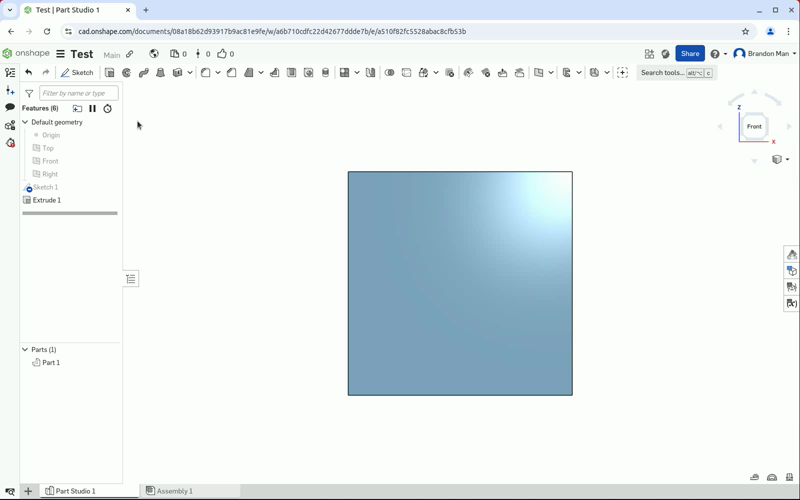
key(shift+h)
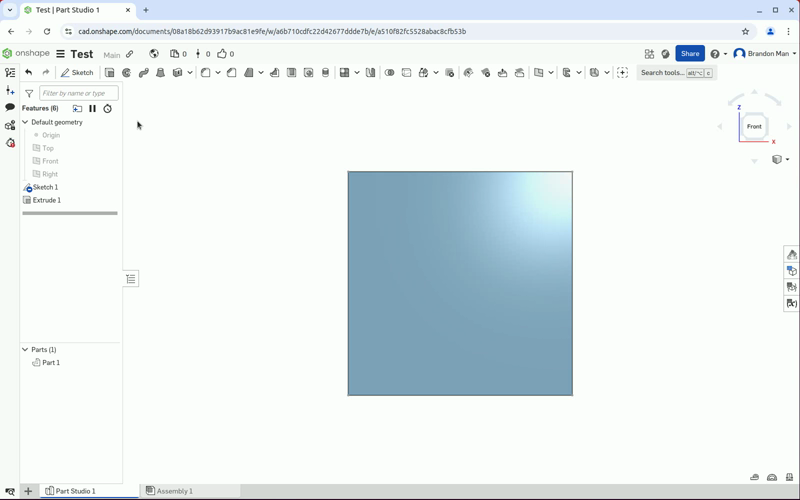
key(shift+h)
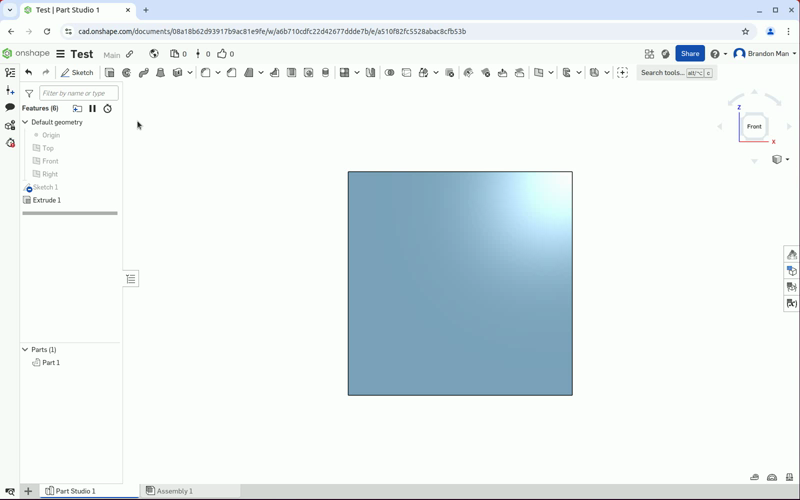
mouse_move(73, 189)
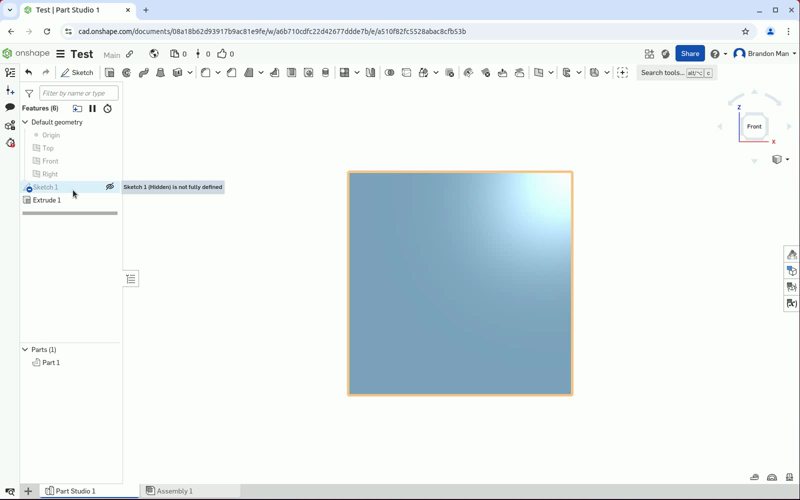
click(73, 189)
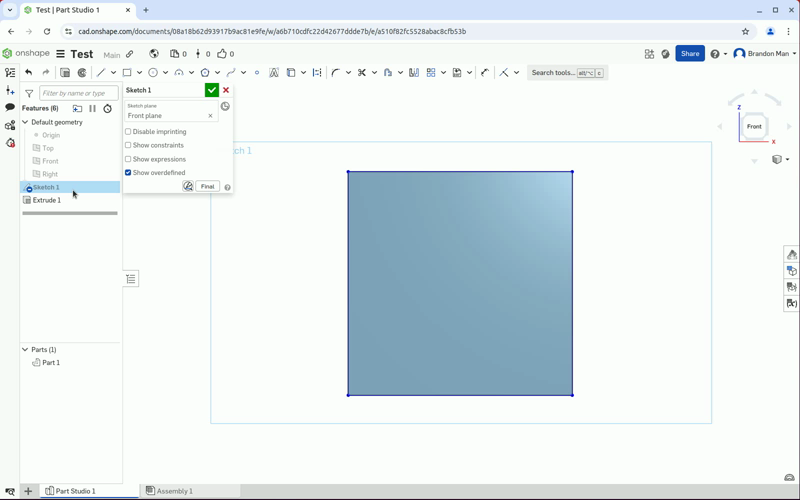
mouse_move(229, 92)
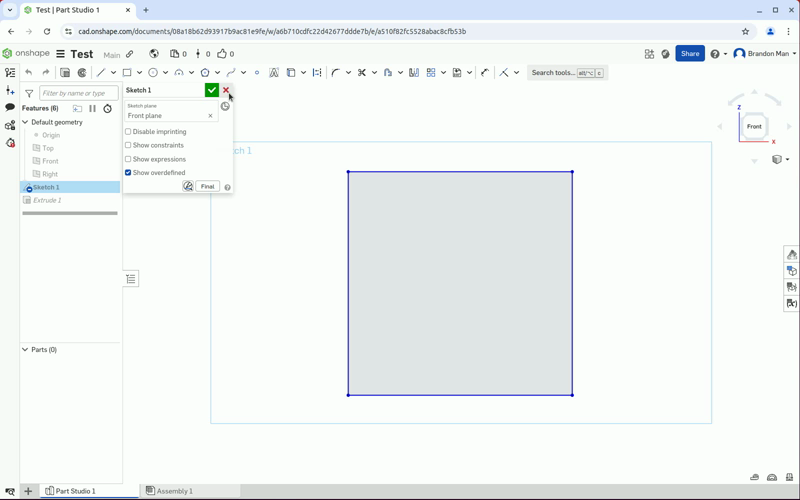
click(229, 92)
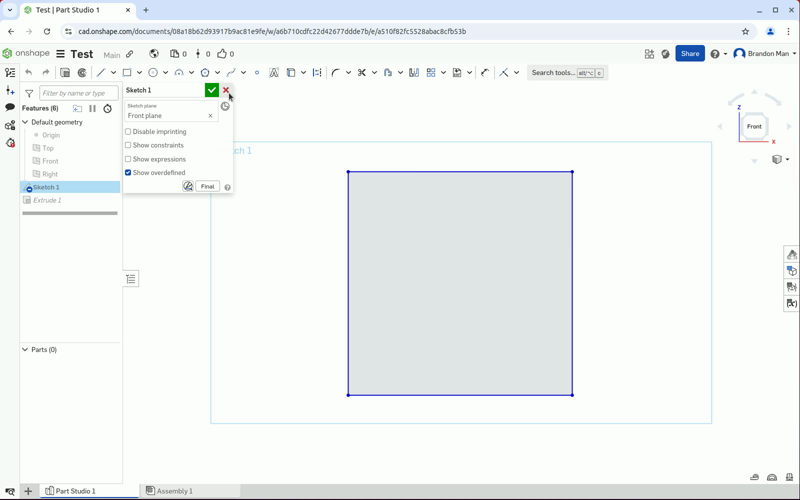
key(shift+s)
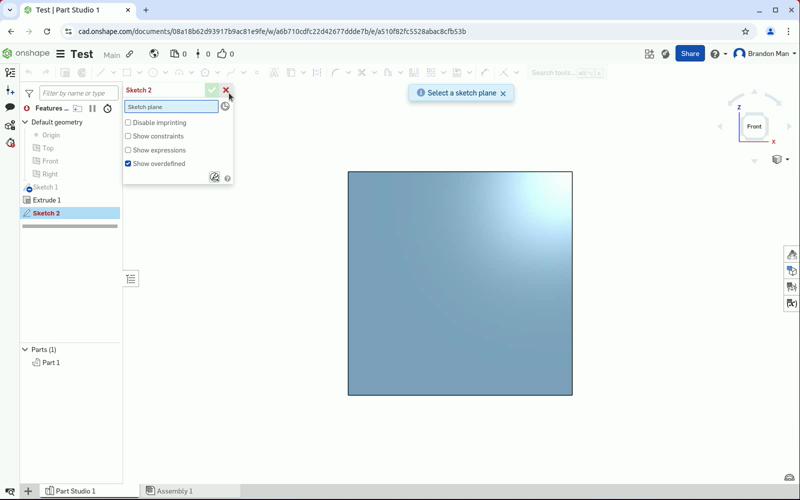
mouse_move(73, 163)
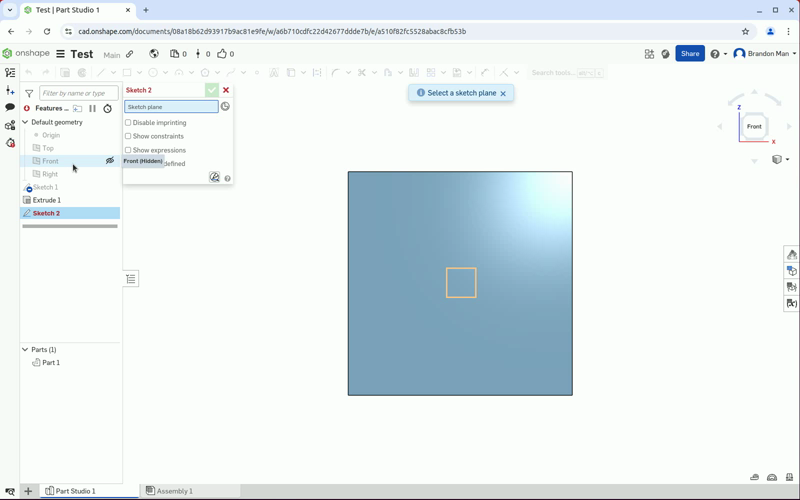
click(73, 163)
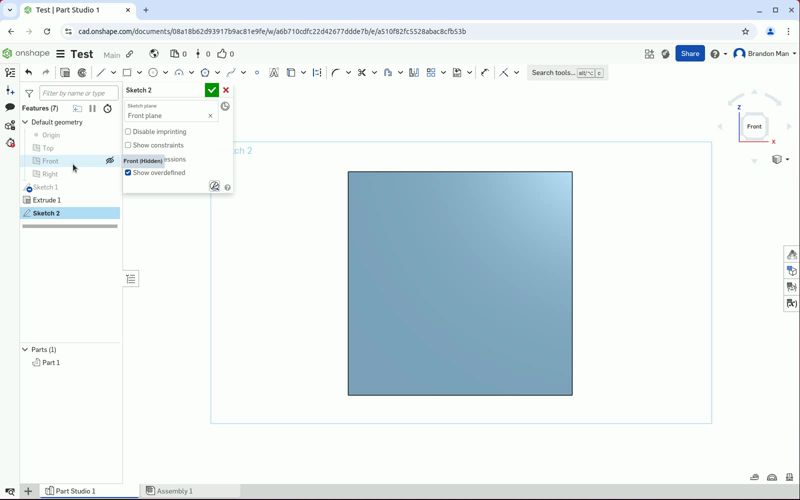
mouse_move(73, 352)
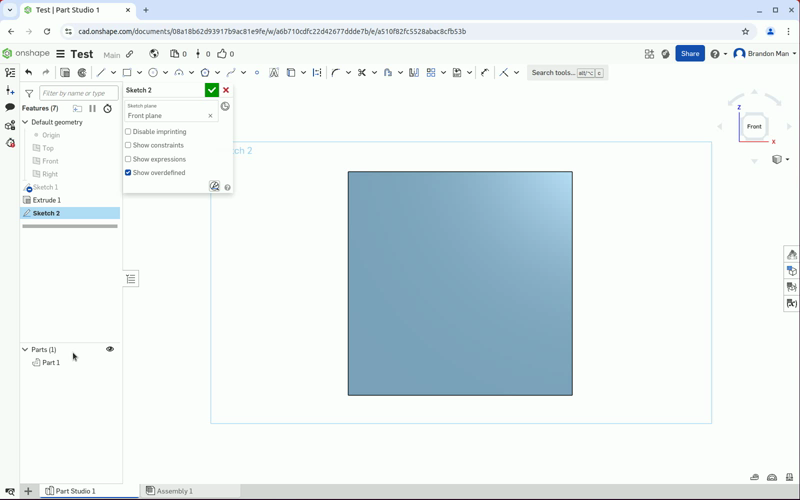
key(y)
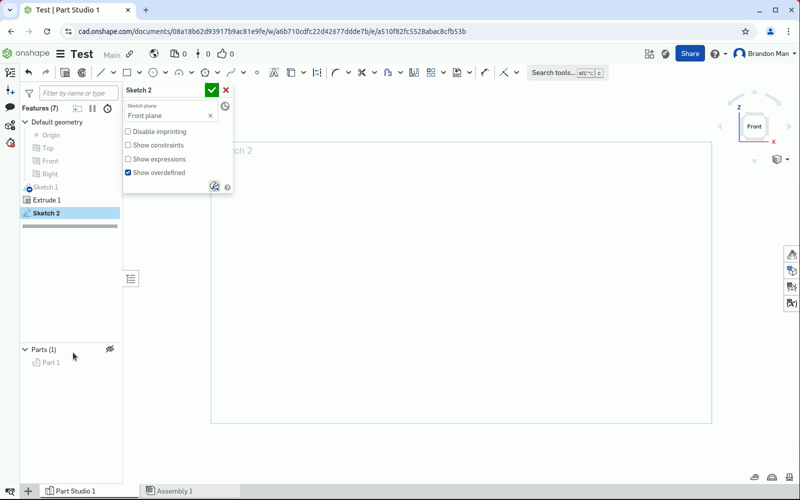
key(l)
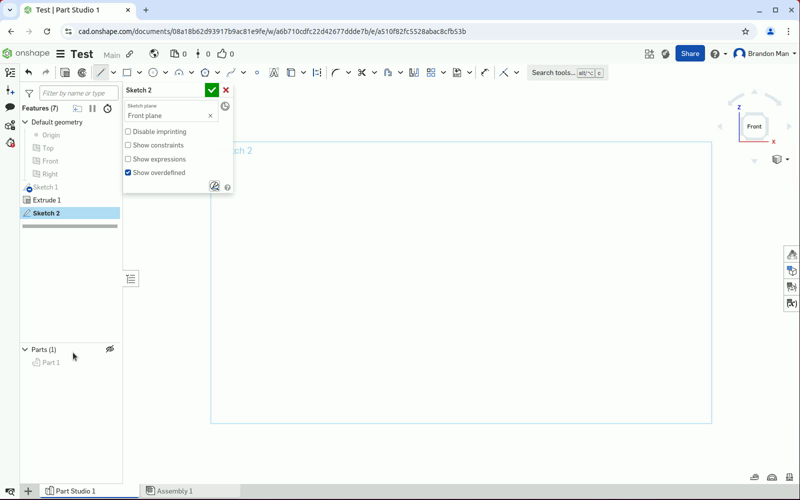
key_down(shift)
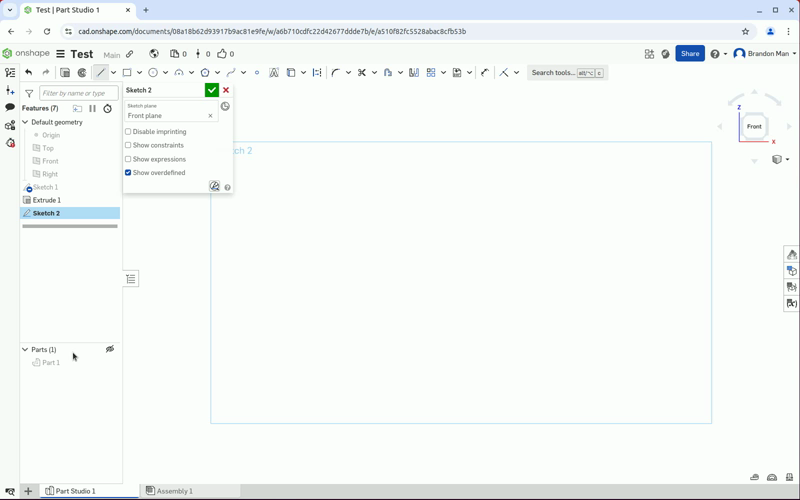
mouse_move(348, 395)
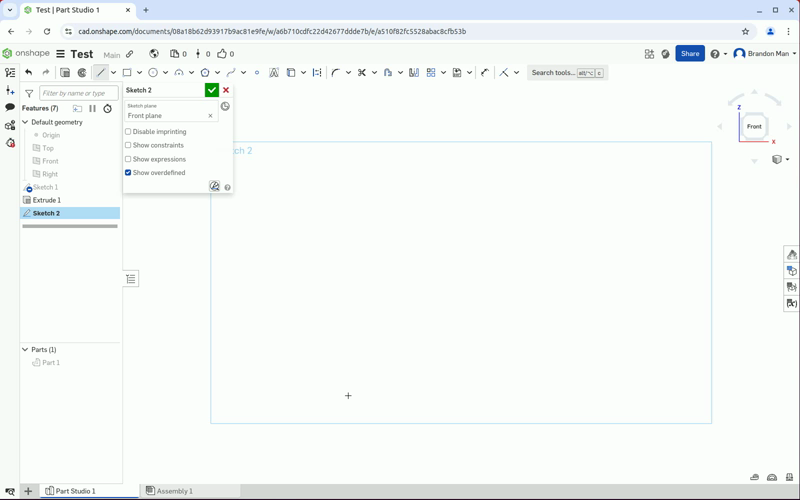
click(348, 395)
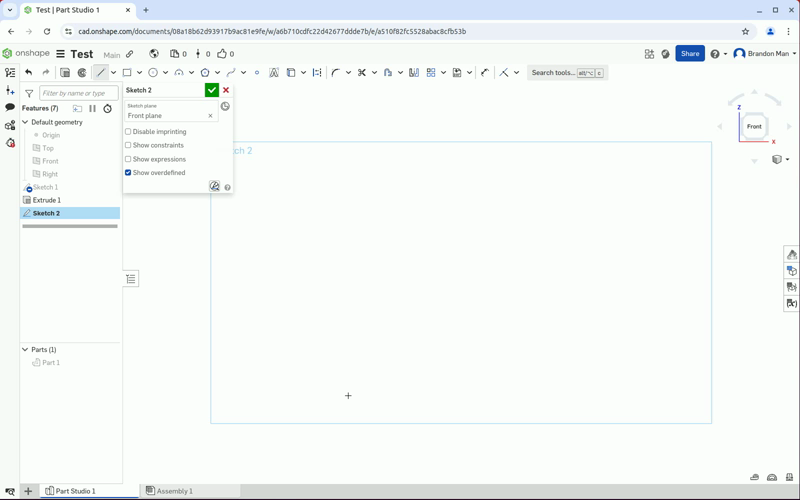
key_up(shift)
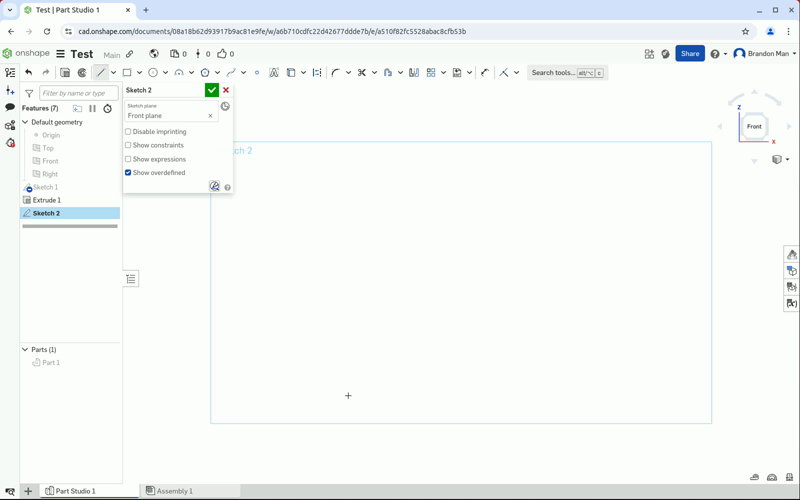
key_down(shift)
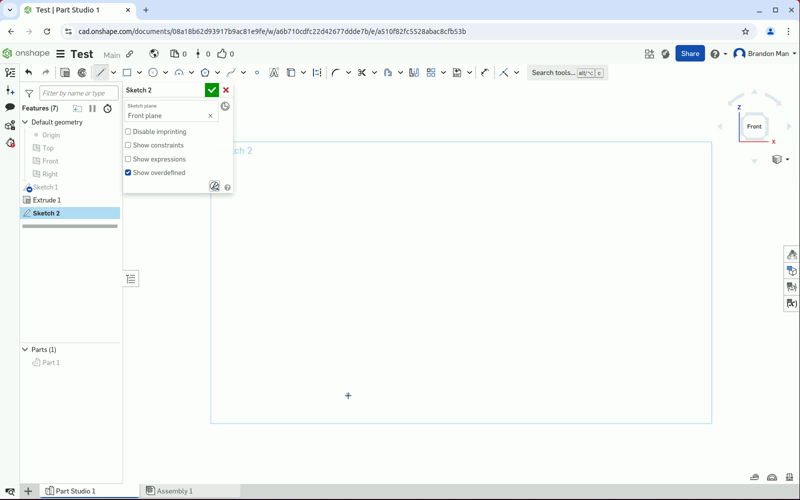
mouse_move(572, 395)
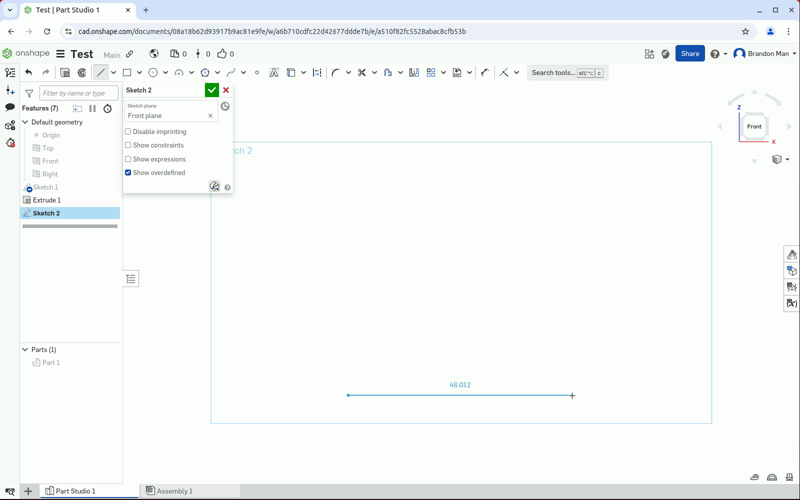
click(572, 395)
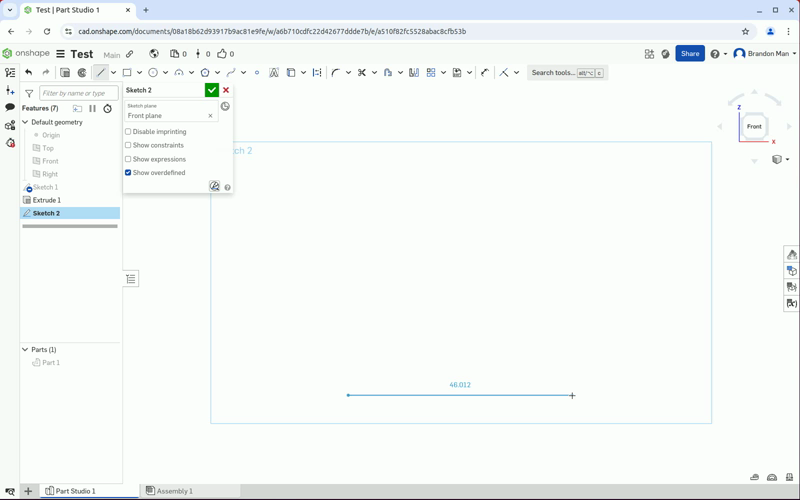
key_up(shift)
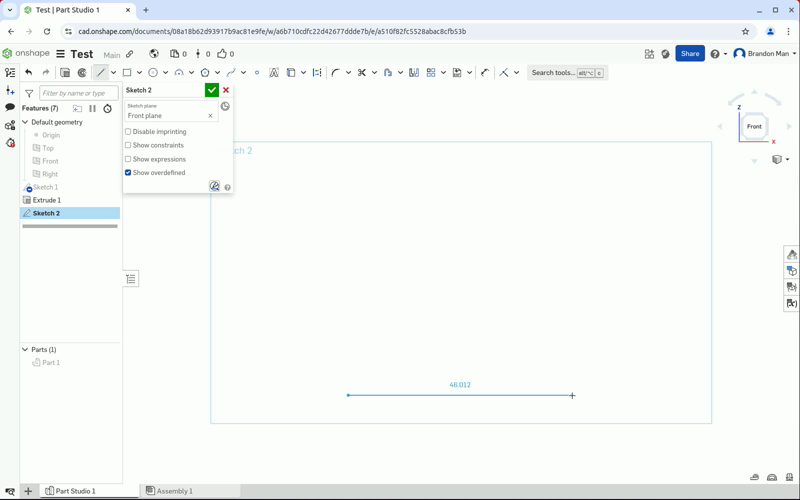
key_down(shift)
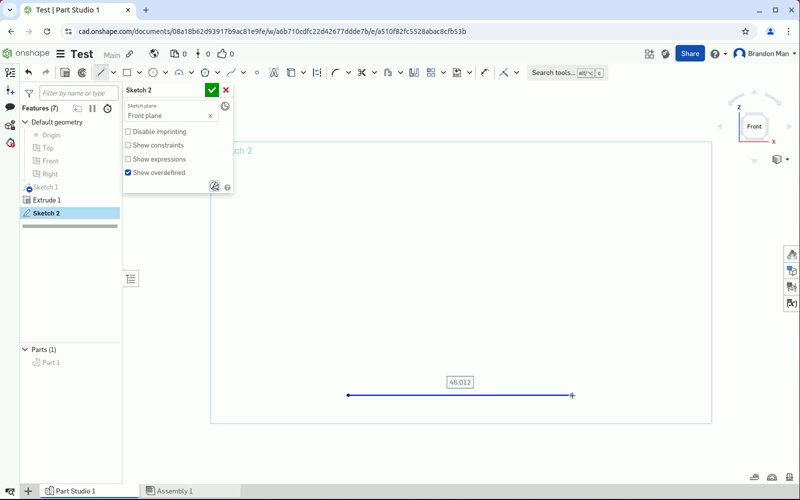
mouse_move(572, 171)
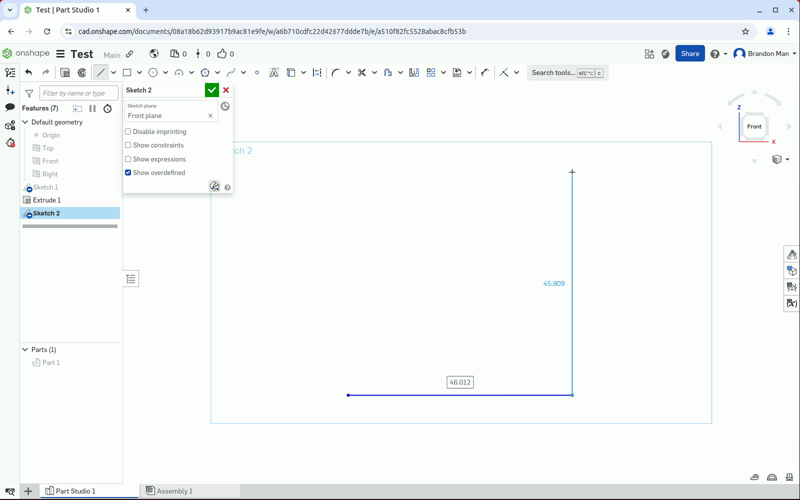
click(572, 171)
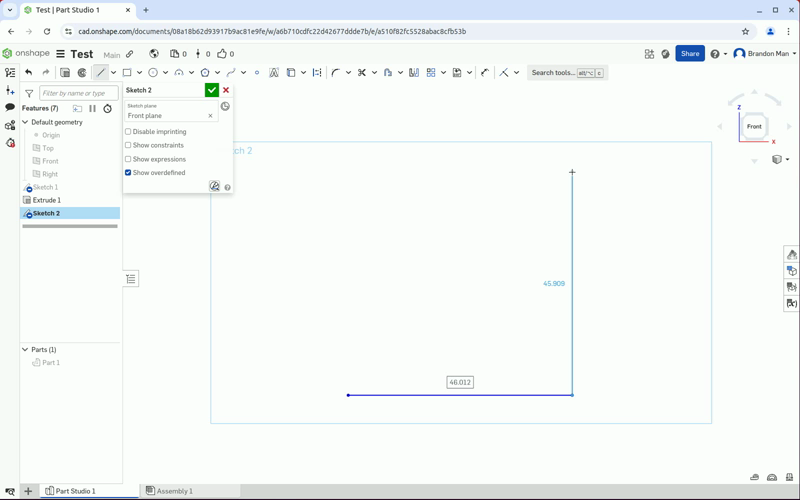
key_up(shift)
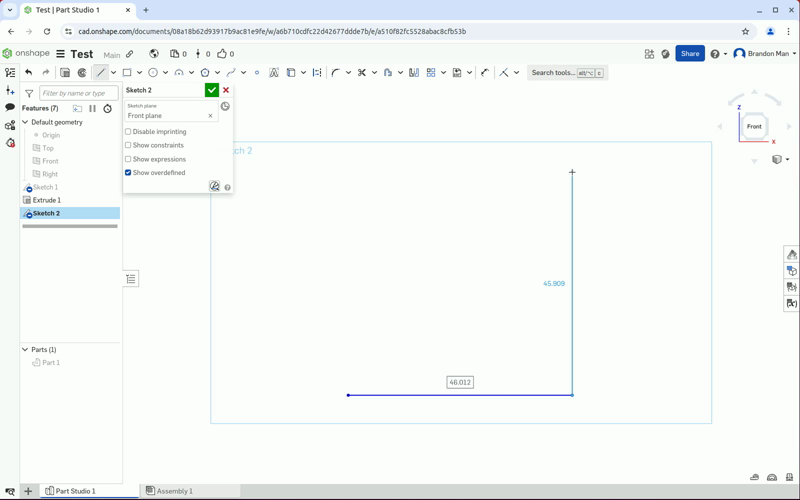
key_down(shift)
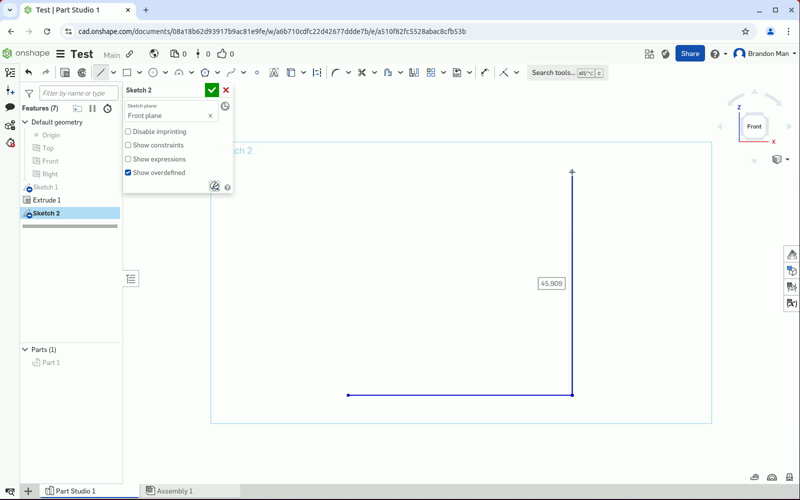
mouse_move(348, 171)
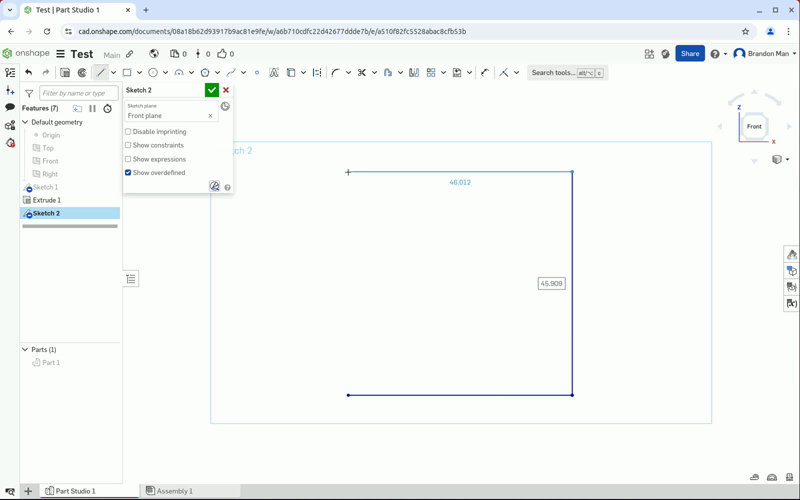
click(348, 171)
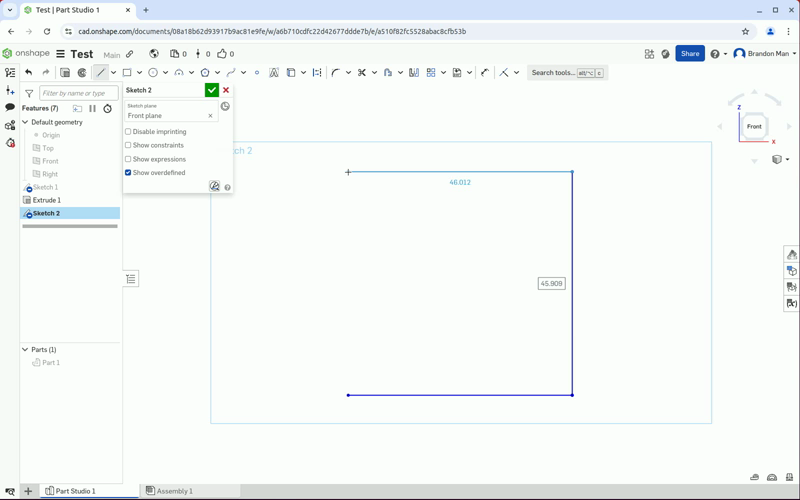
key_up(shift)
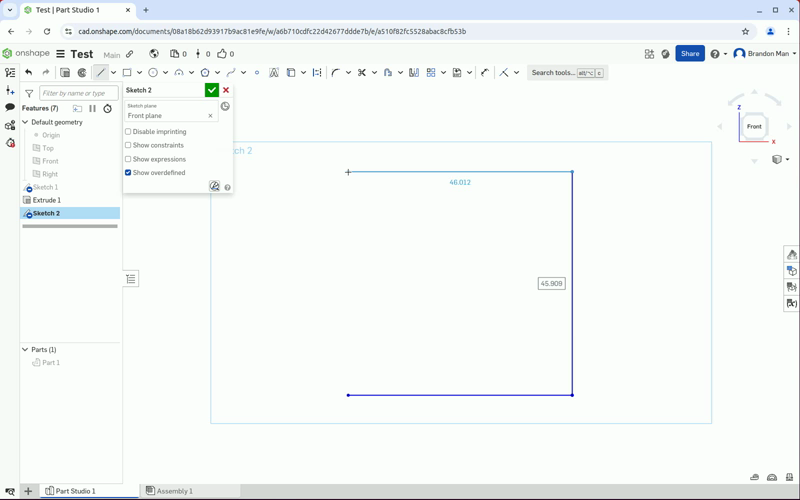
key_down(shift)
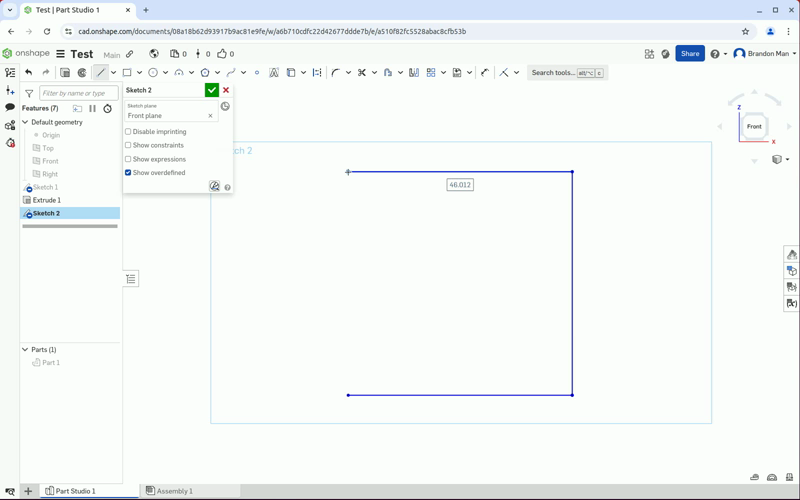
mouse_move(348, 395)
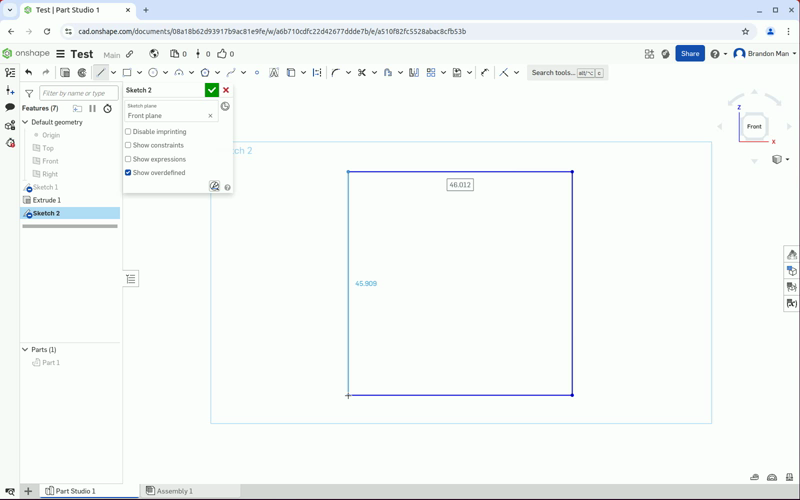
key_up(shift)
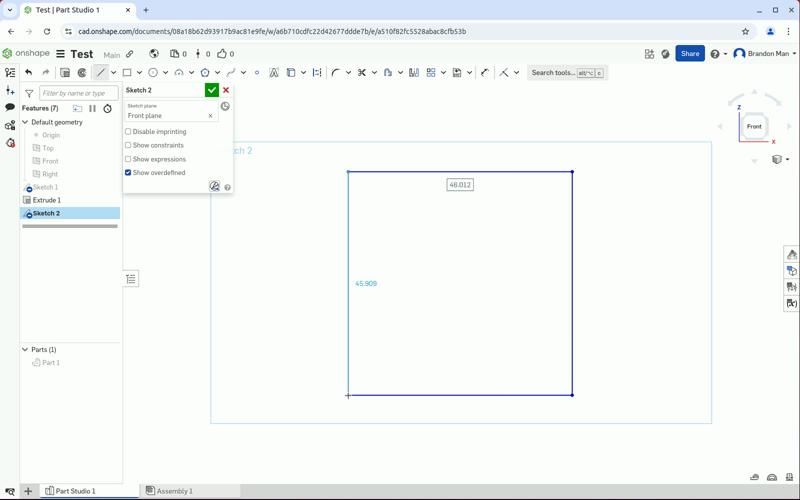
click(348, 395)
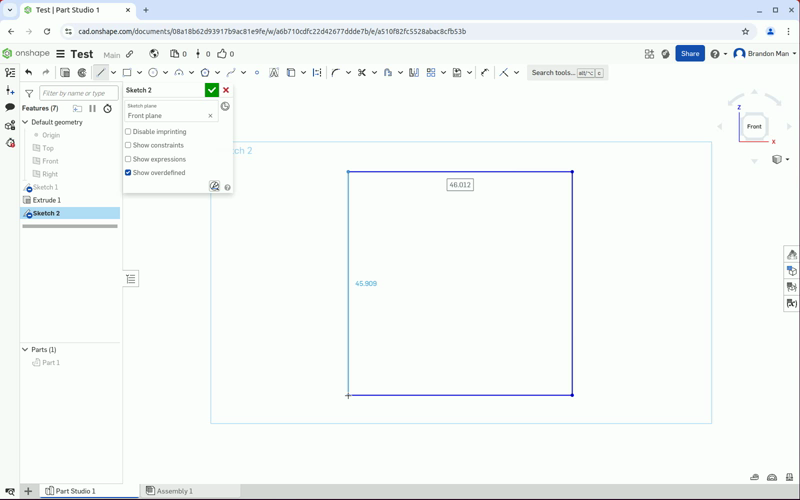
key(esc)
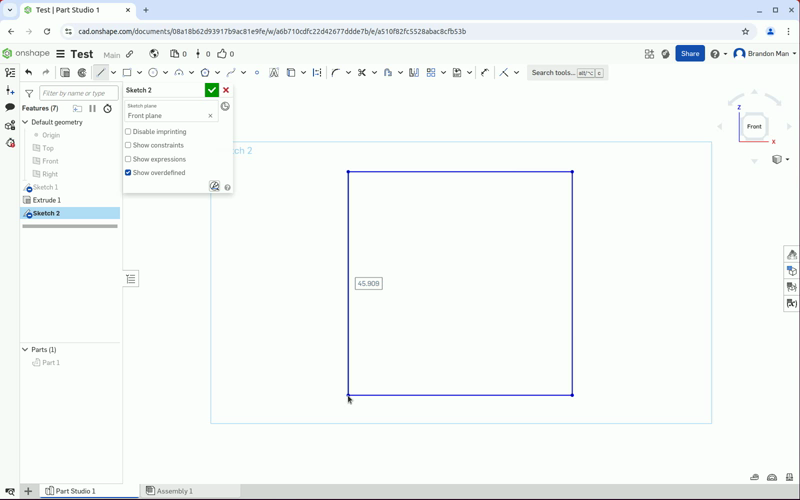
mouse_move(419, 265)
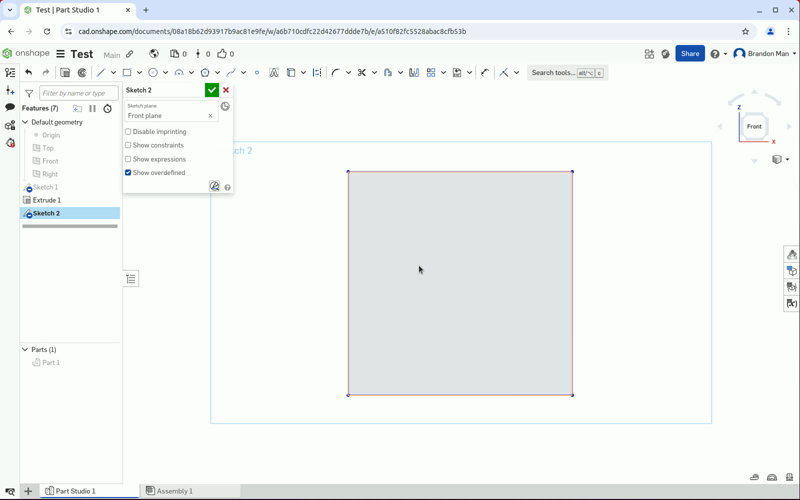
click(419, 265)
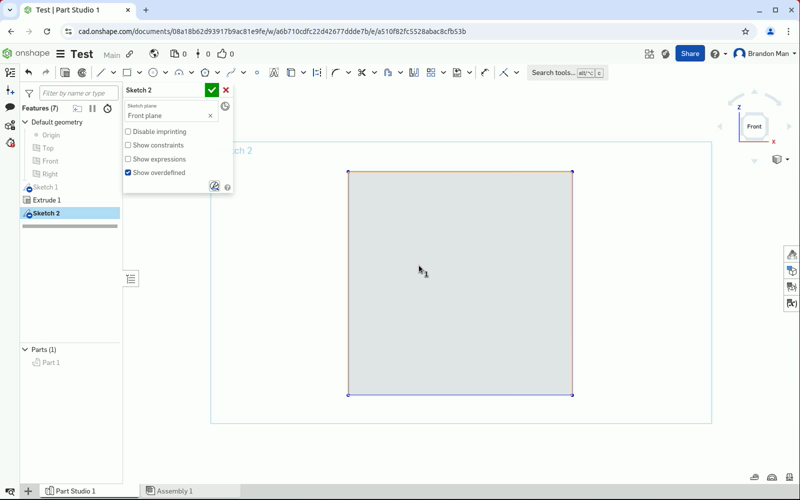
mouse_move(73, 352)
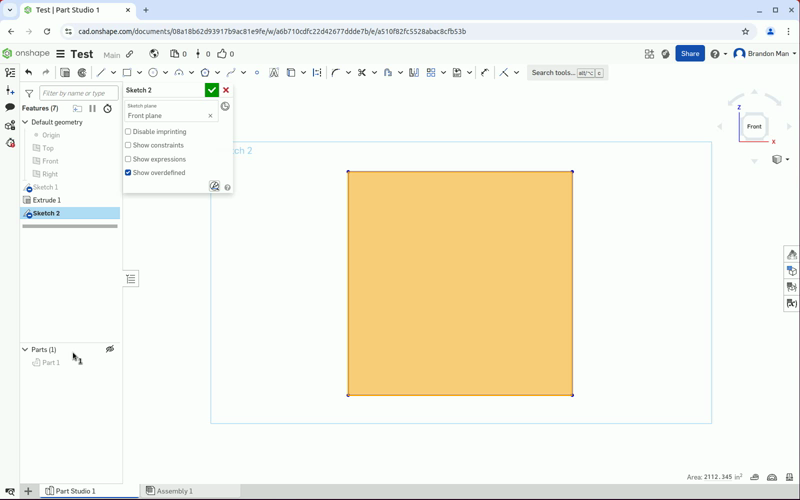
key(shift+y)
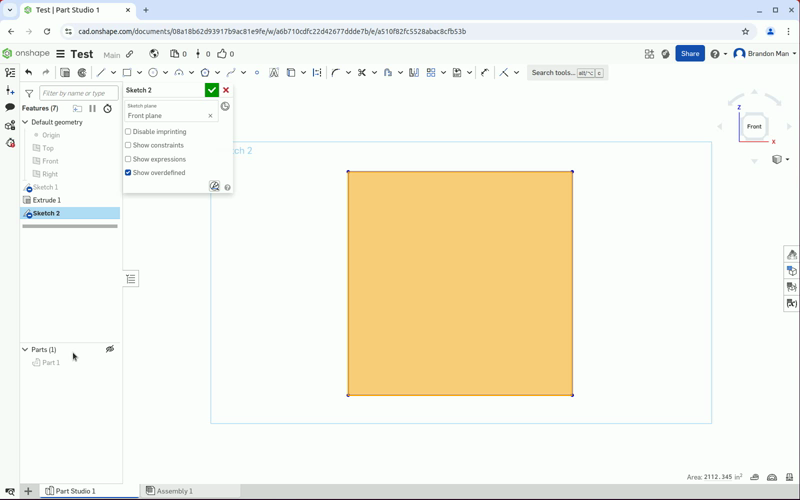
key(shift+e)
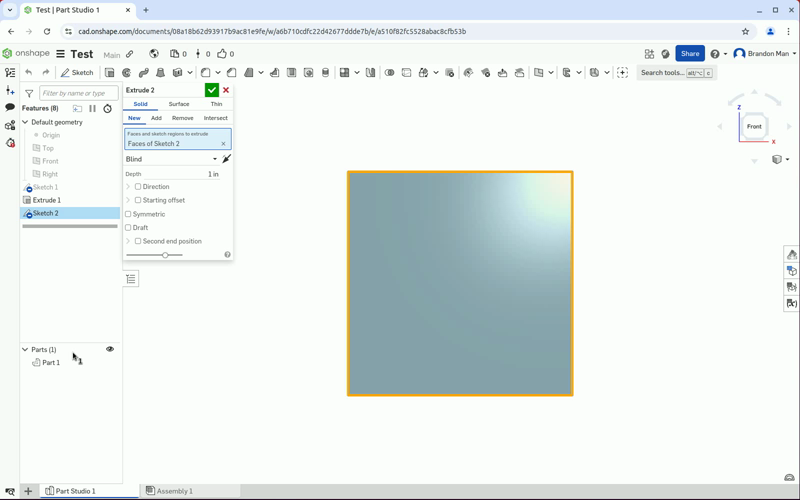
mouse_move(143, 106)
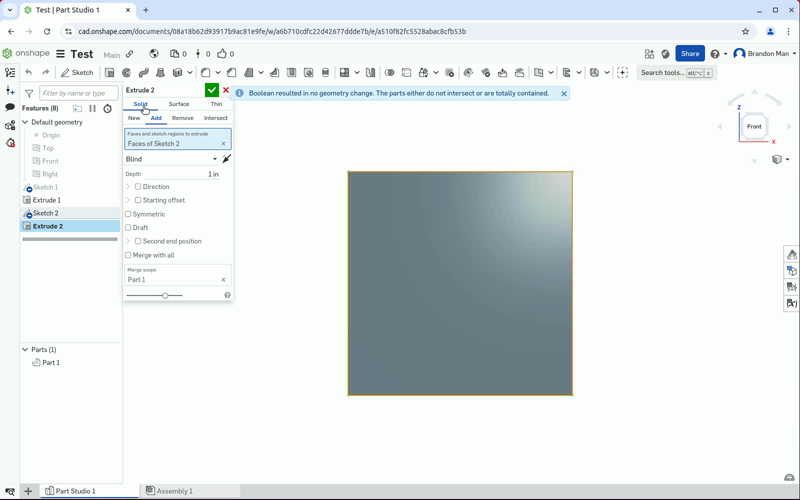
click(143, 106)
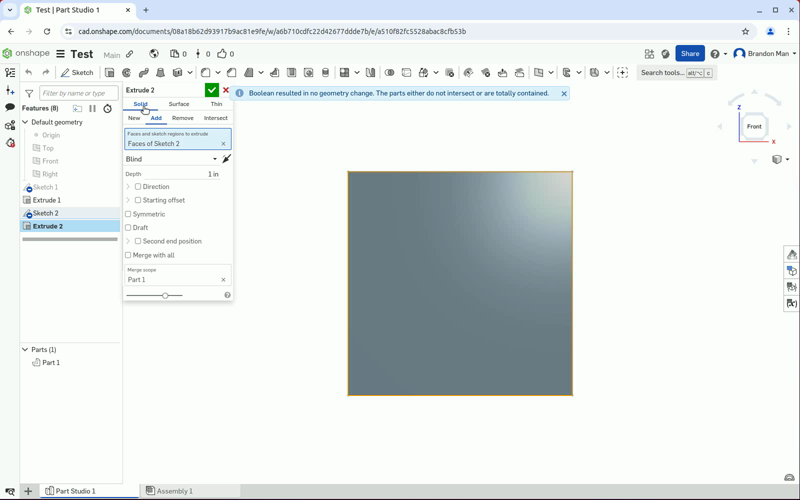
mouse_move(137, 120)
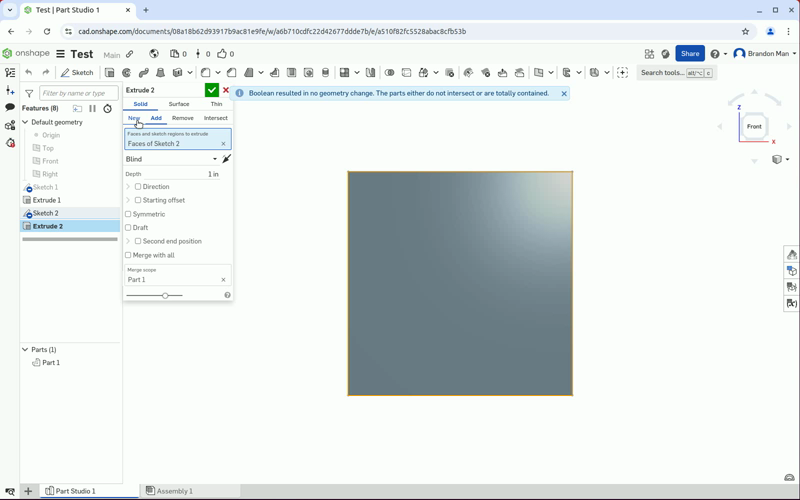
click(137, 120)
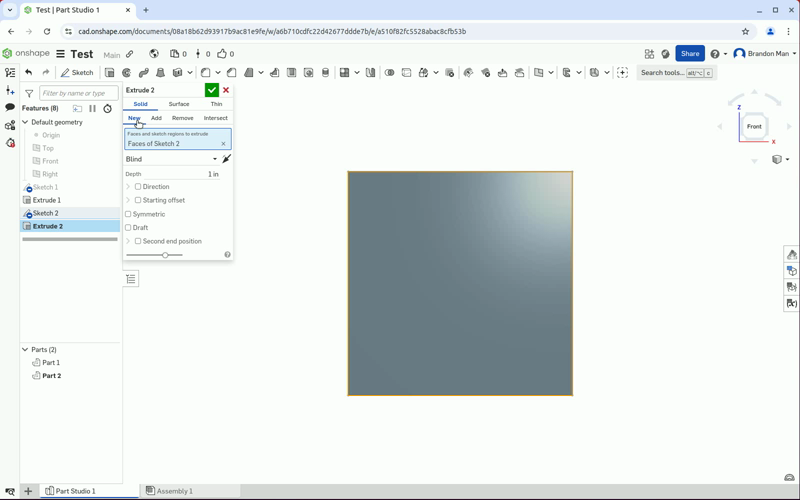
key(tab, 4)
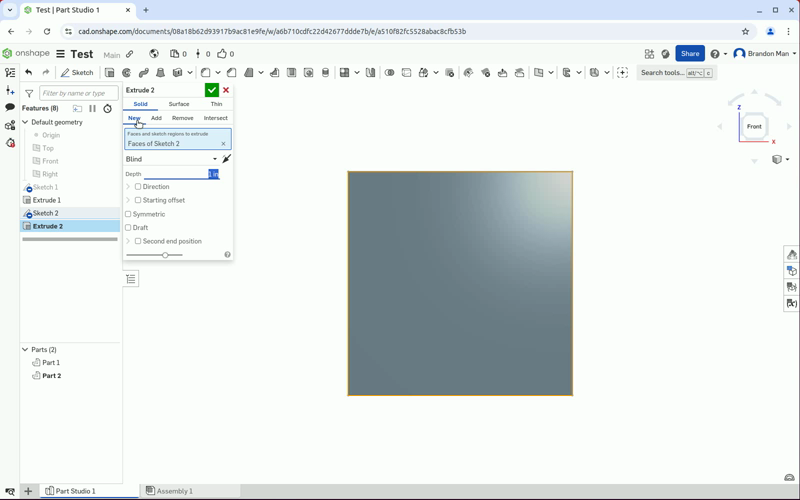
text(11.554)
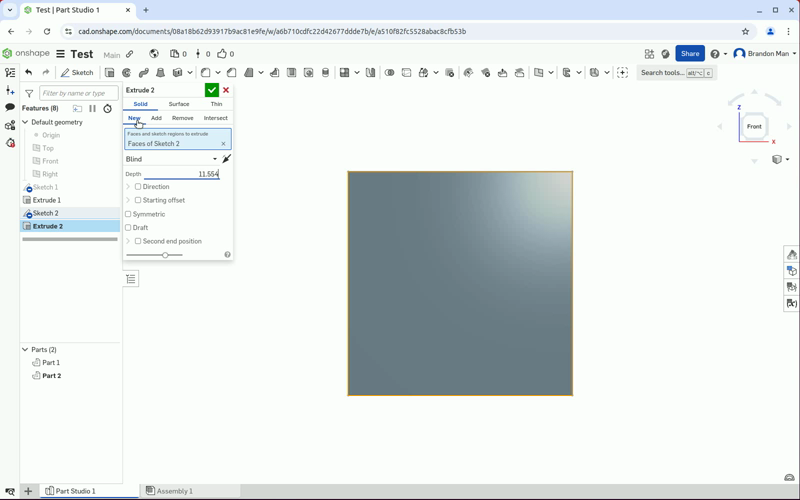
key(enter)
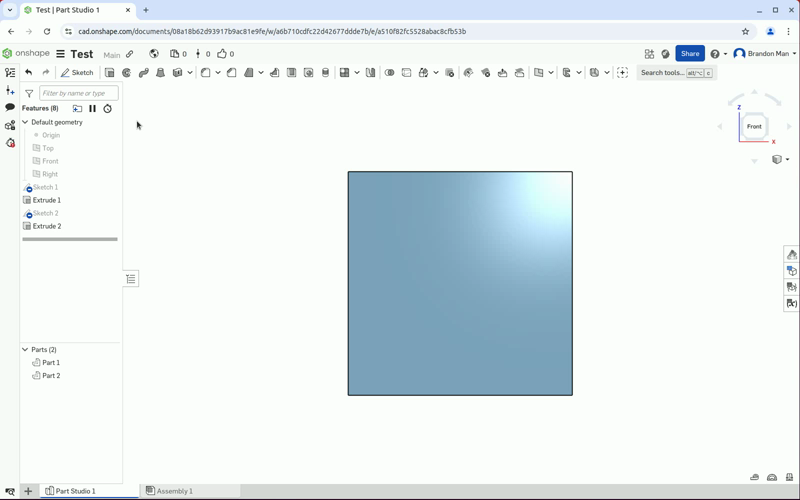
key(shift+h)
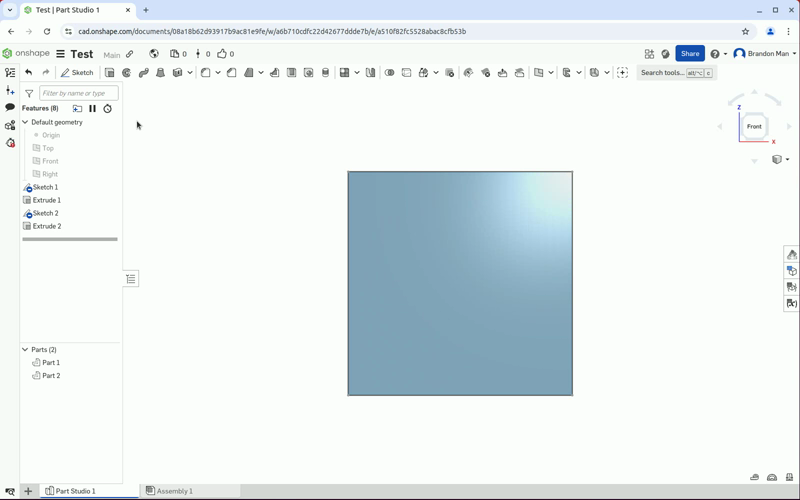
key(shift+h)
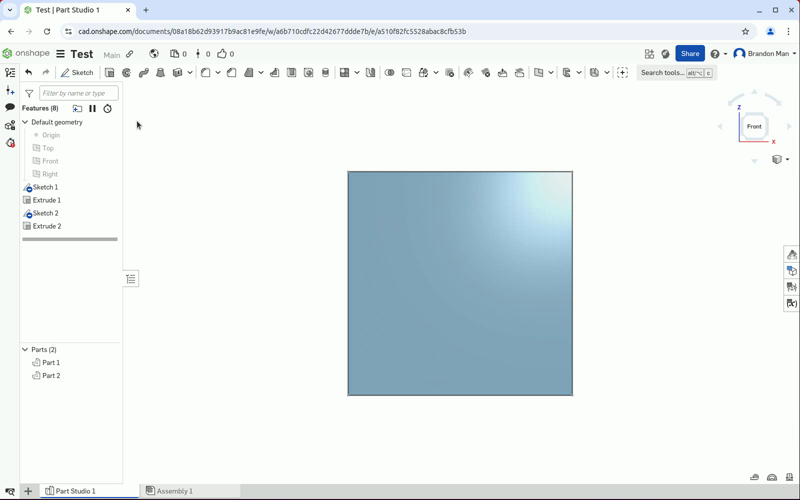
key(shift+7)
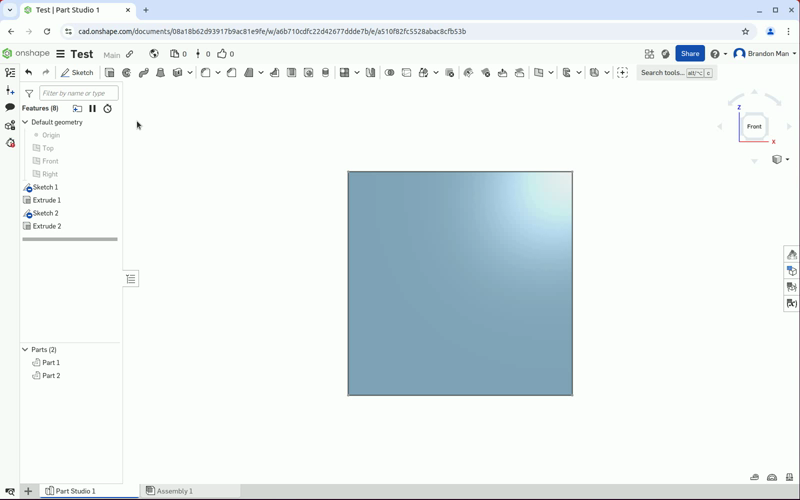
key(left, 2)
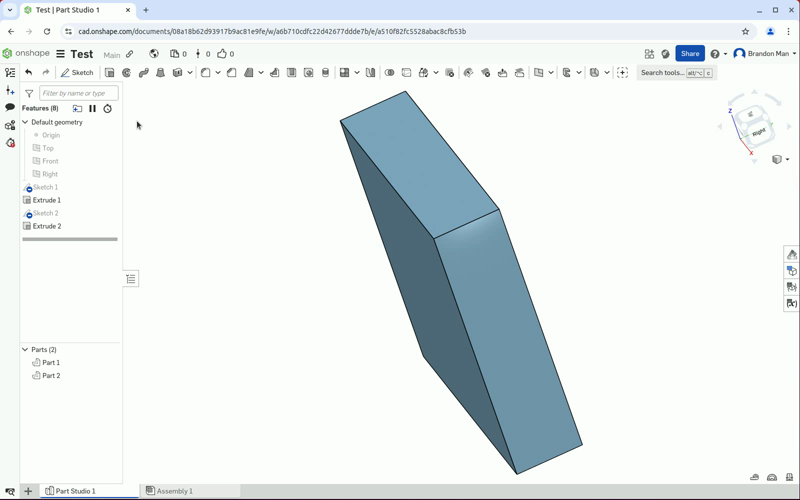
key(down, 2)
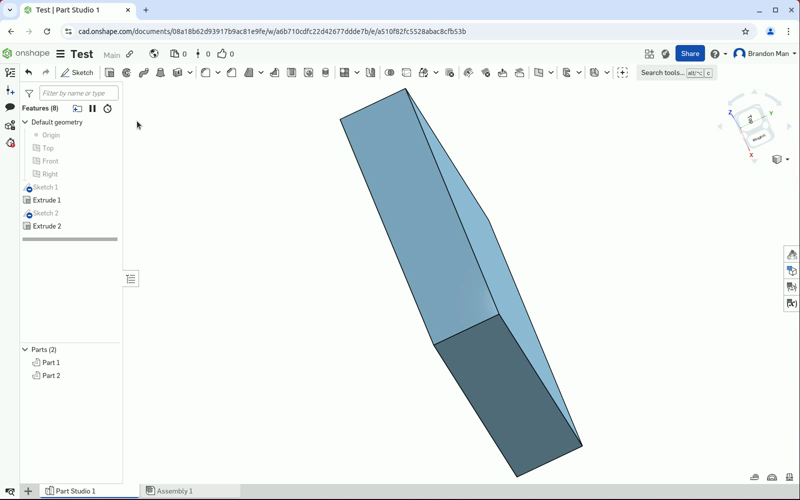
key(up, 2)
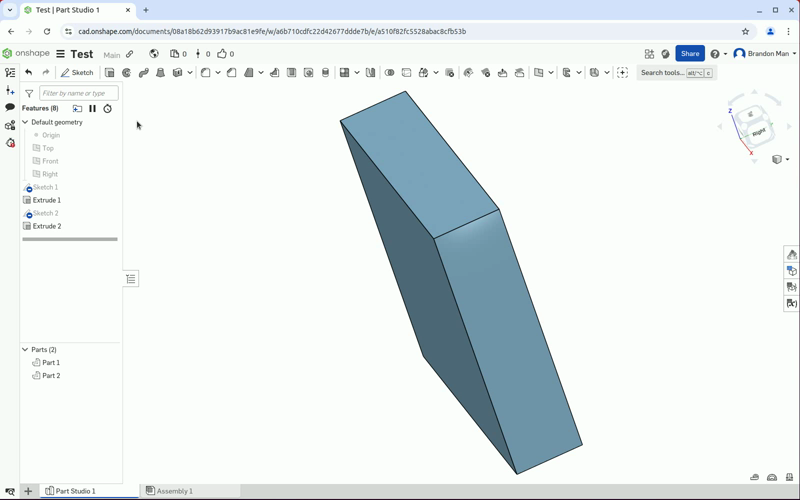
key(right, 2)
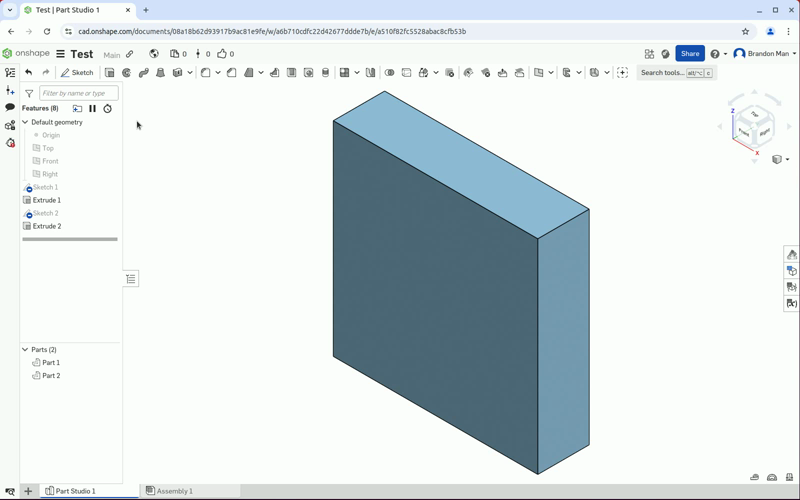
mouse_move(73, 189)
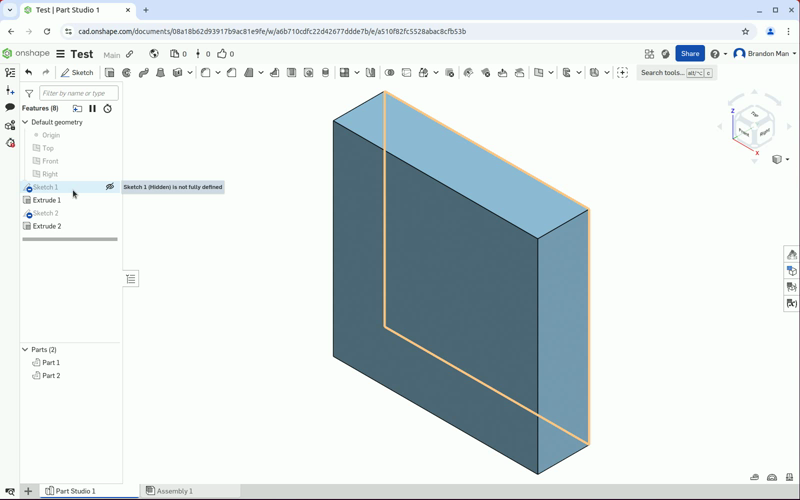
click(73, 189)